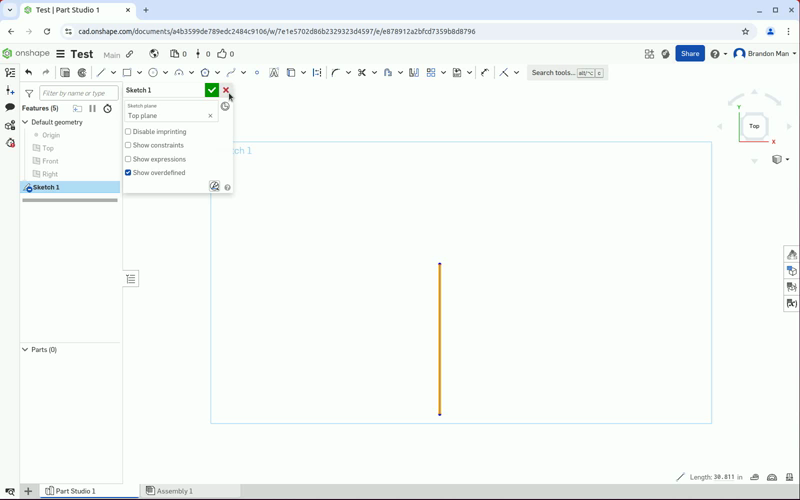
key(shift+h)
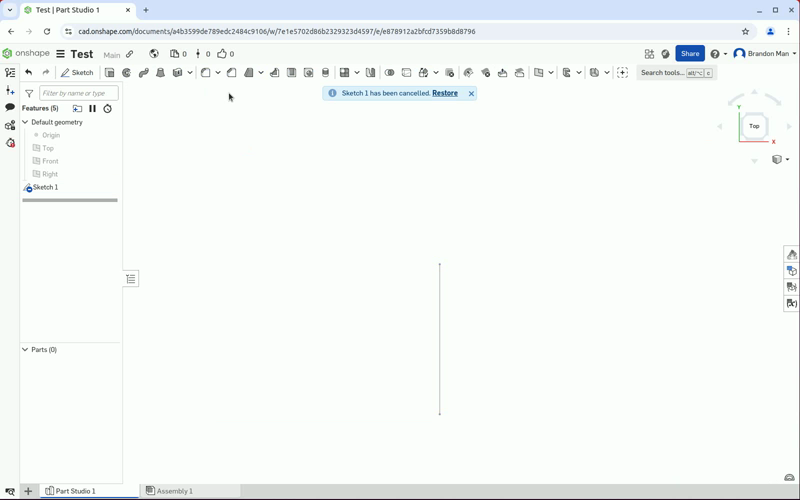
key(shift+s)
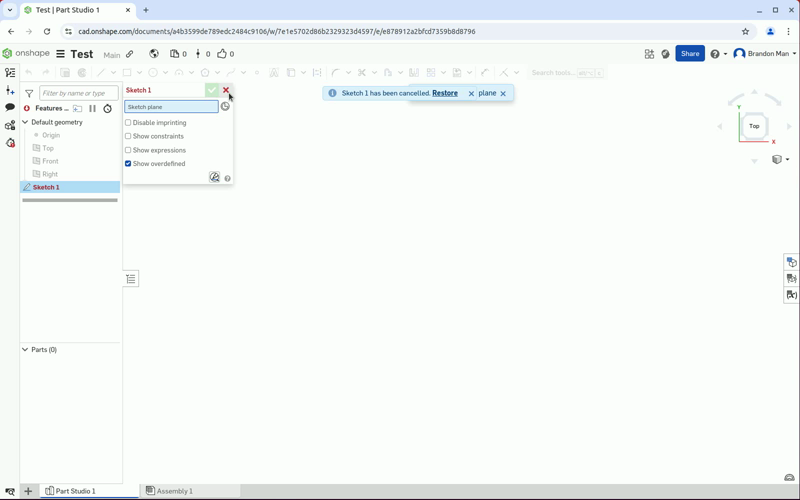
mouse_move(73, 150)
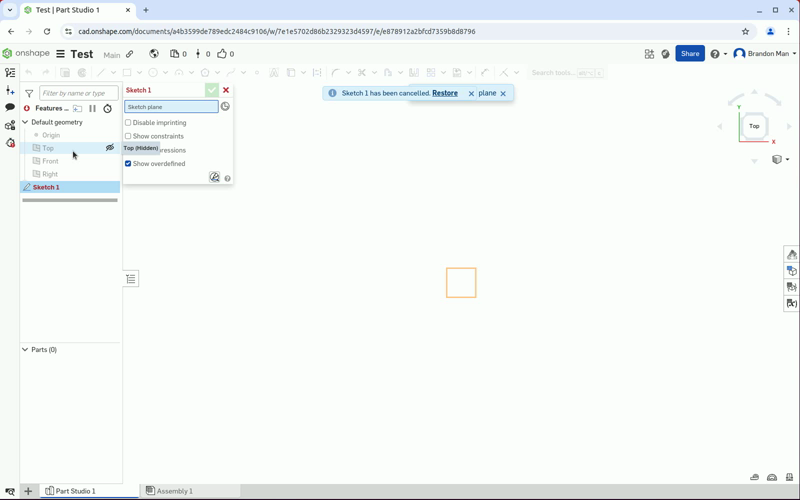
click(73, 150)
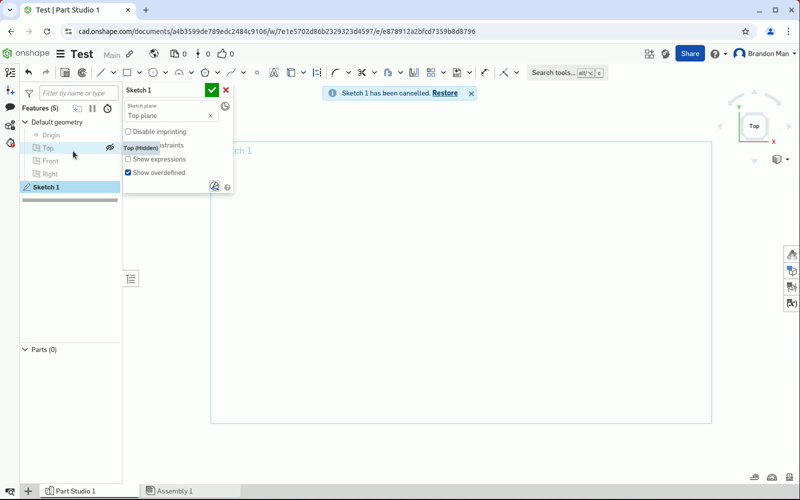
mouse_move(73, 352)
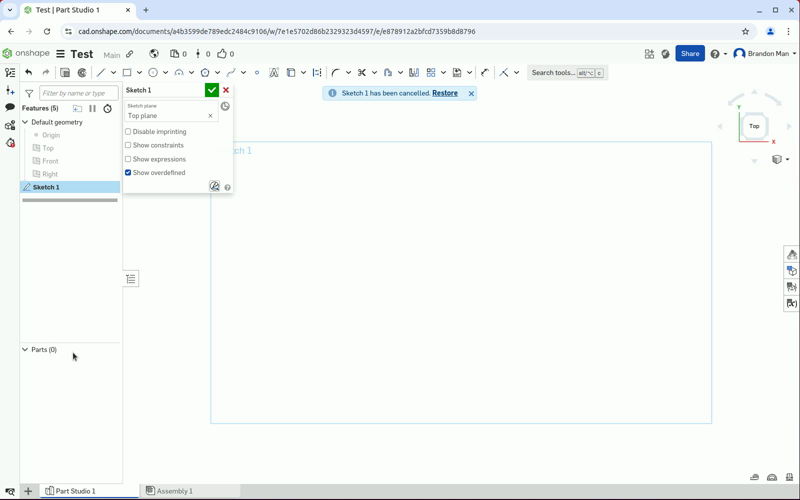
key(y)
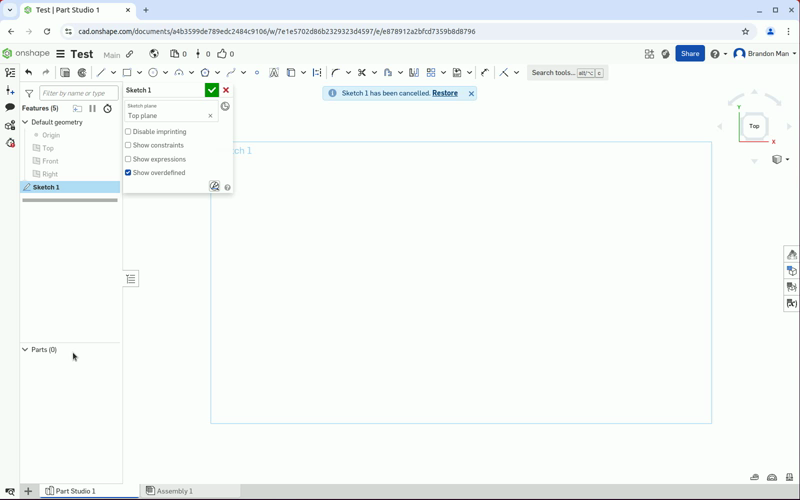
key(l)
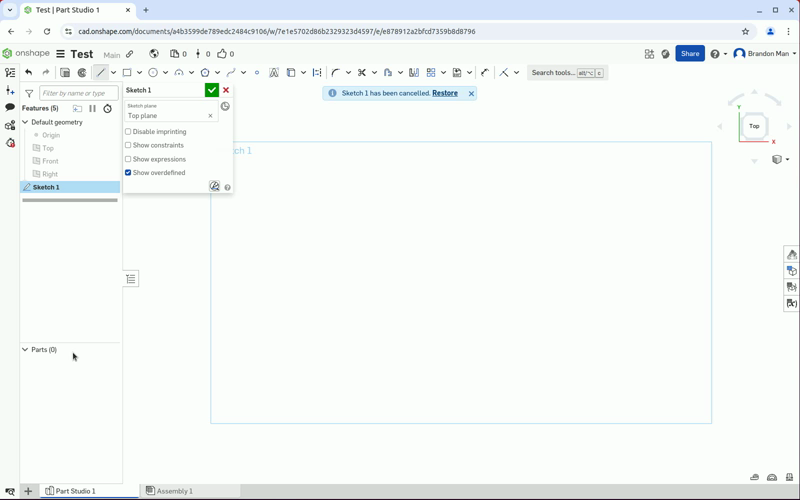
key_down(shift)
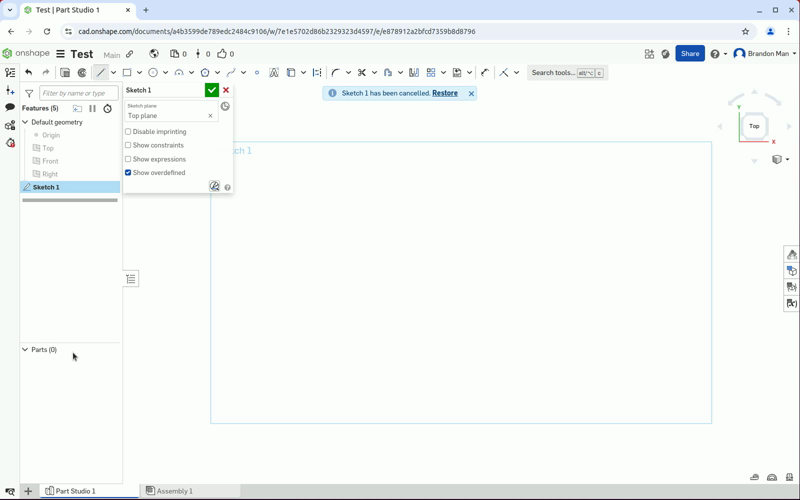
mouse_move(491, 264)
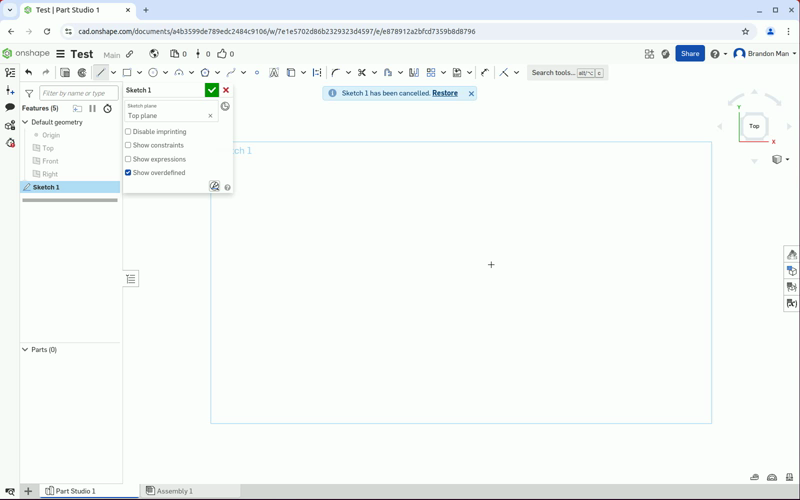
click(491, 264)
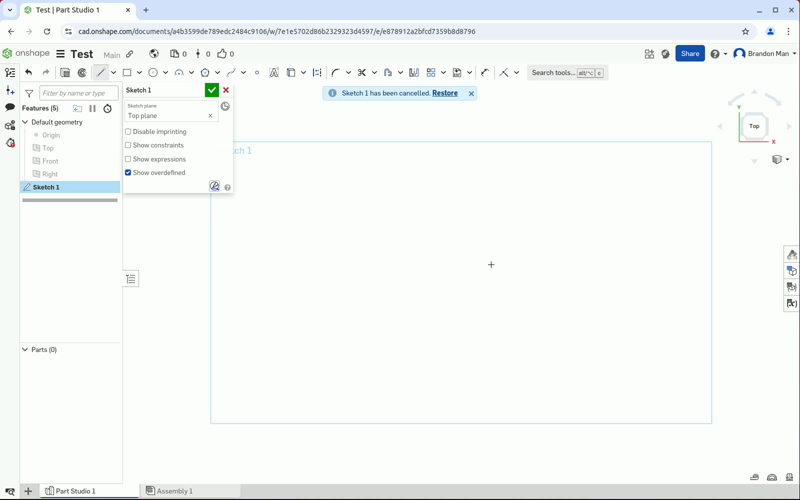
key_up(shift)
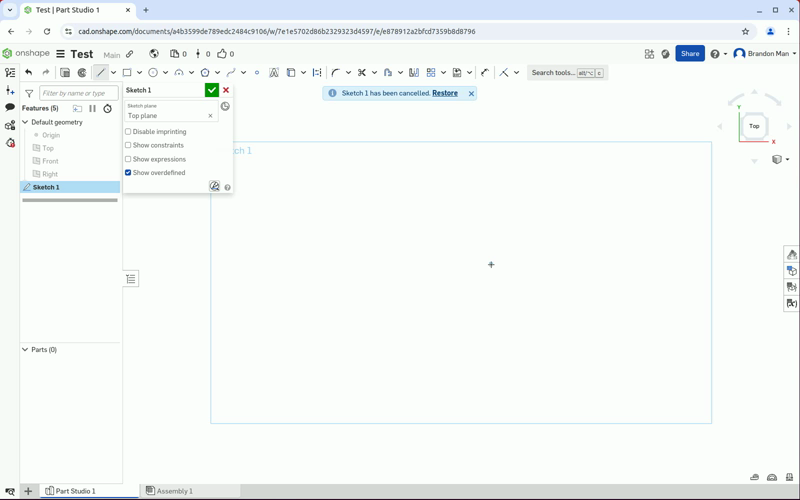
key_down(shift)
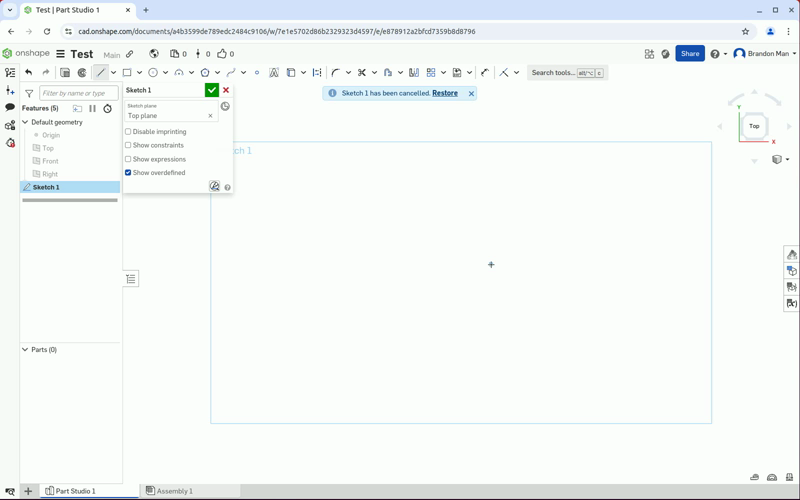
mouse_move(573, 264)
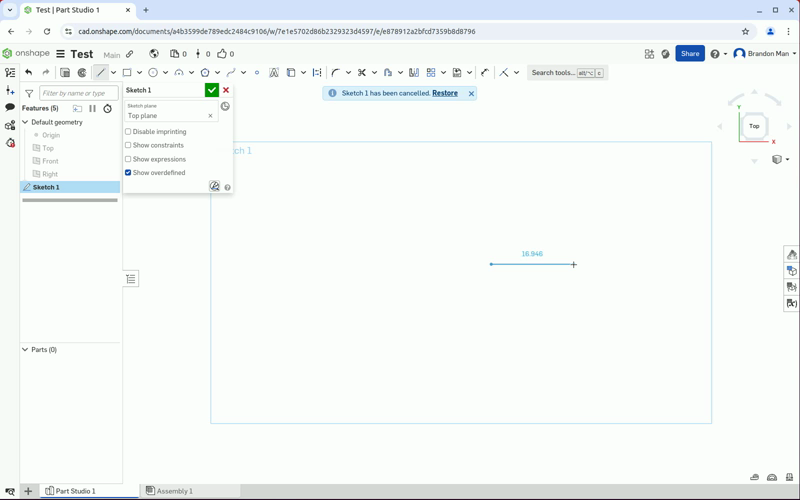
click(573, 264)
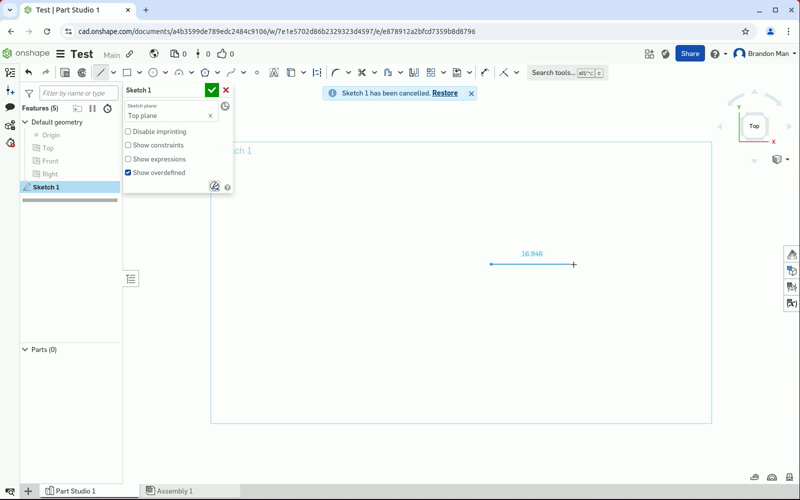
key_up(shift)
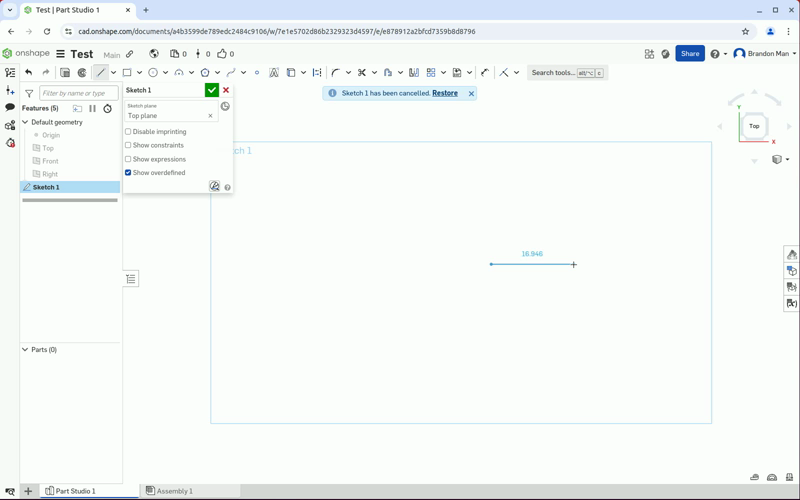
key_down(shift)
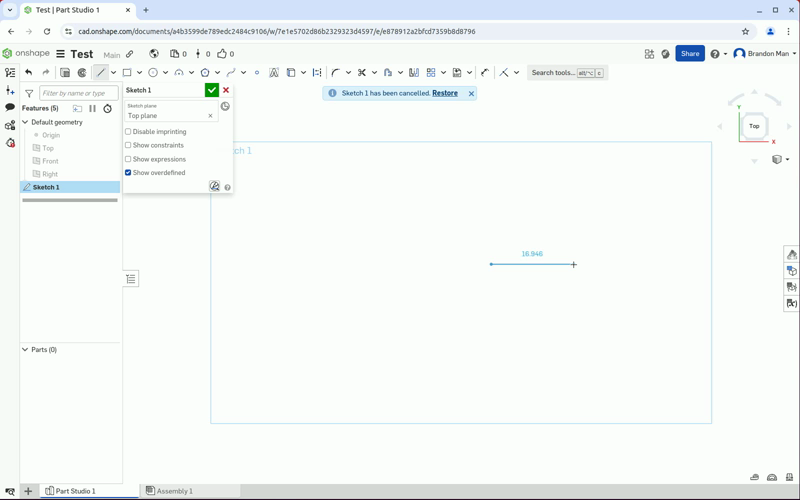
mouse_move(573, 181)
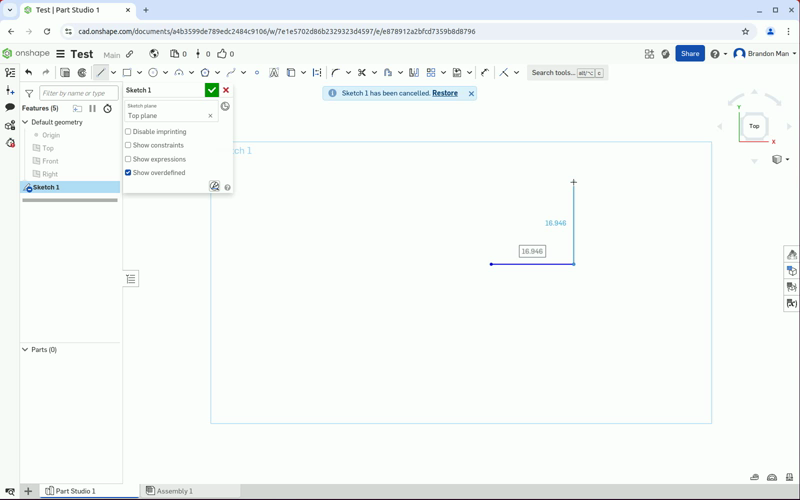
click(573, 181)
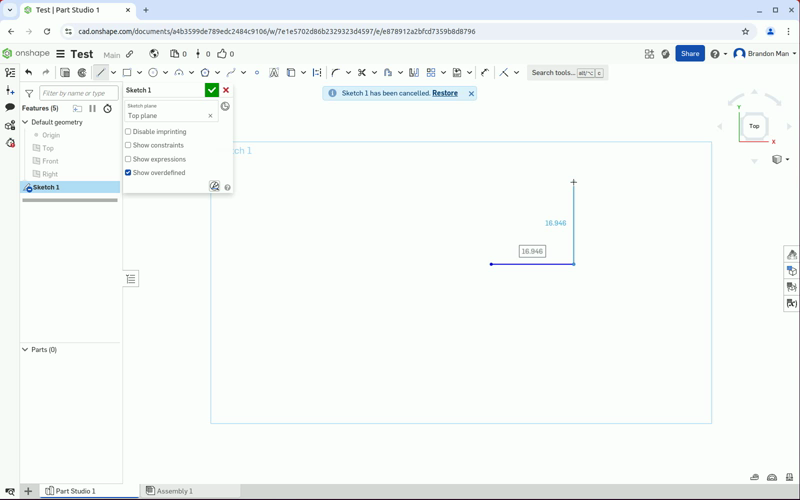
key_up(shift)
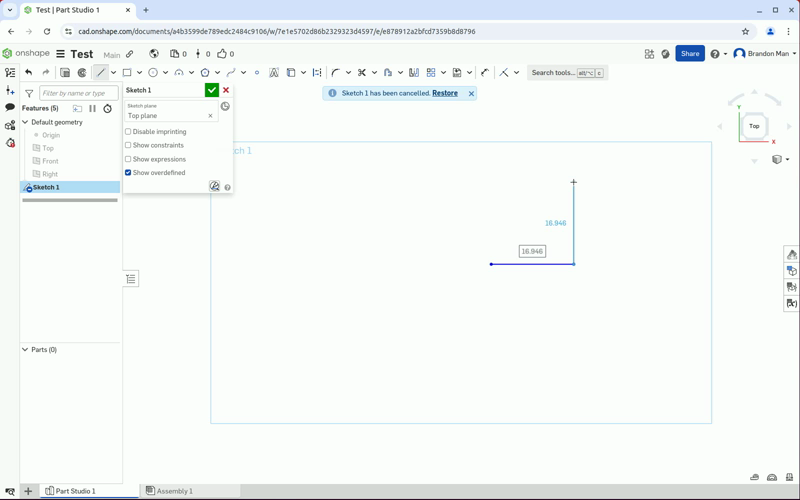
key_down(shift)
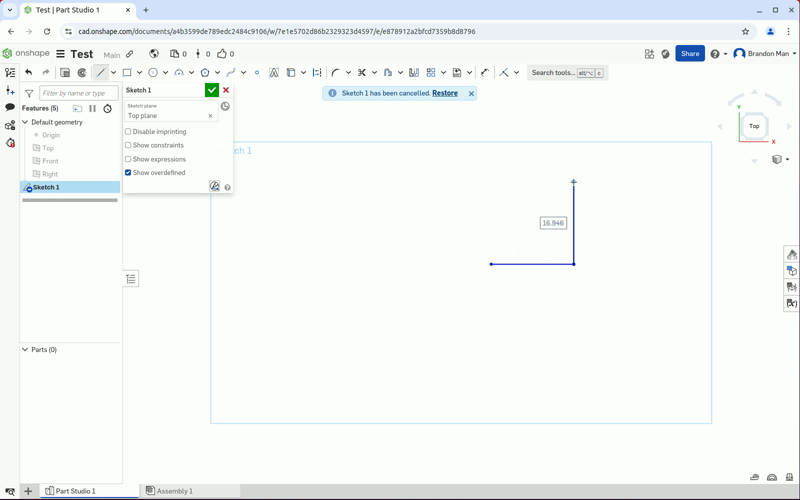
mouse_move(491, 181)
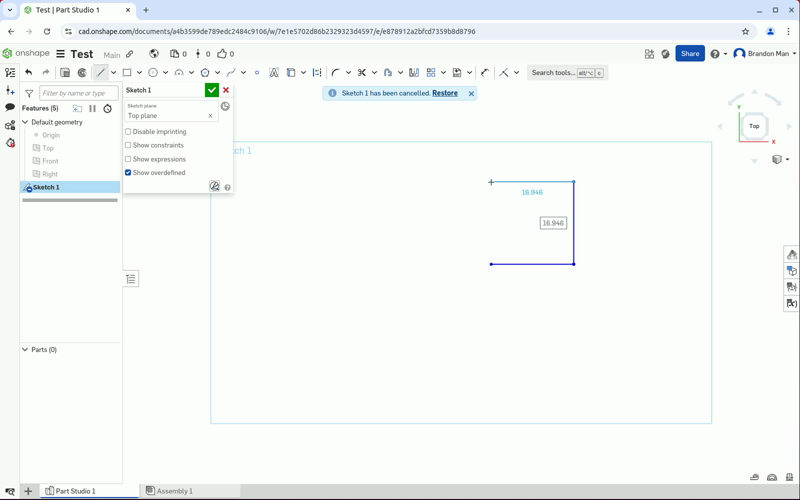
click(491, 181)
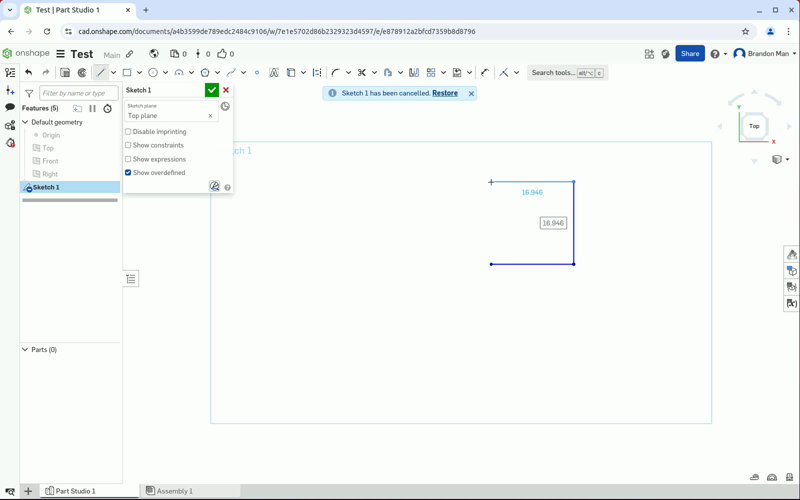
key_up(shift)
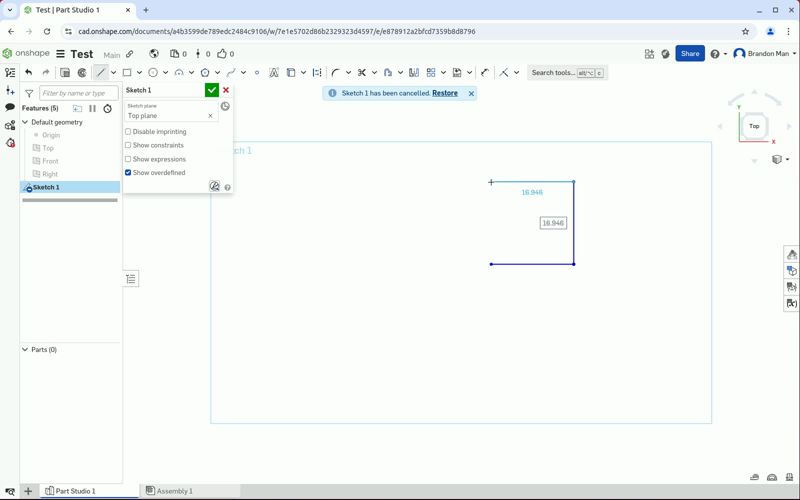
key_down(shift)
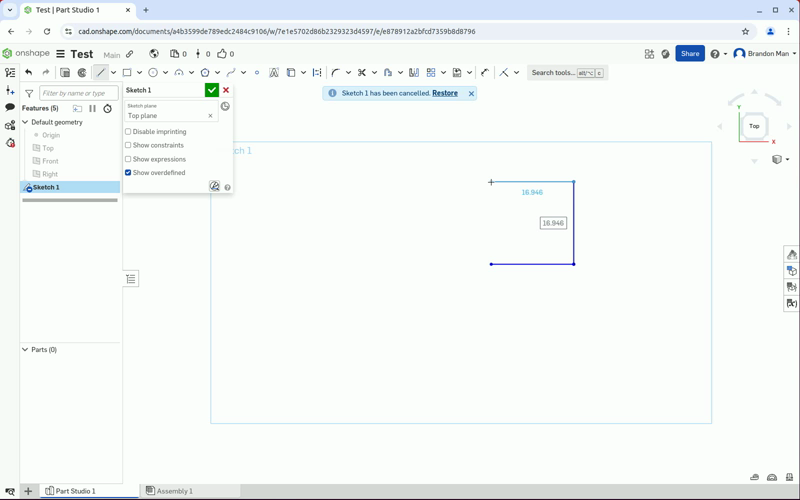
mouse_move(491, 264)
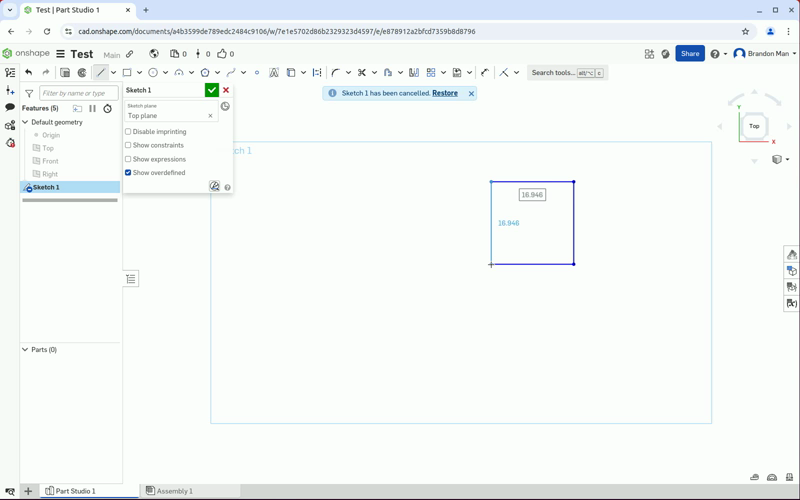
key_up(shift)
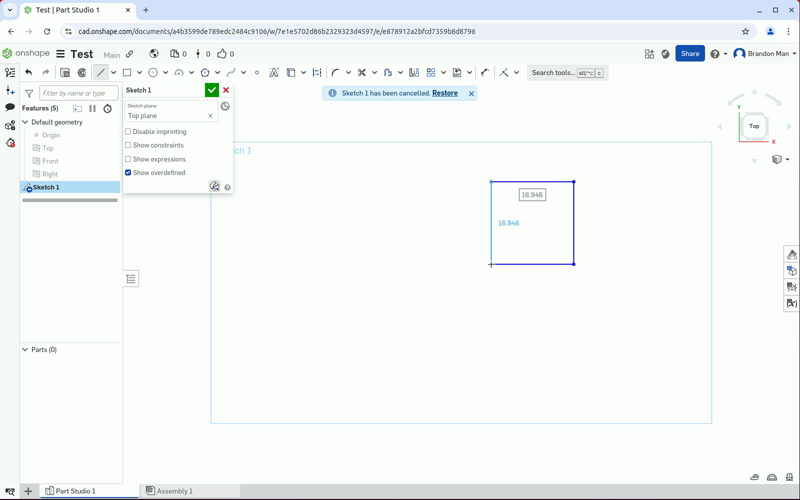
click(491, 264)
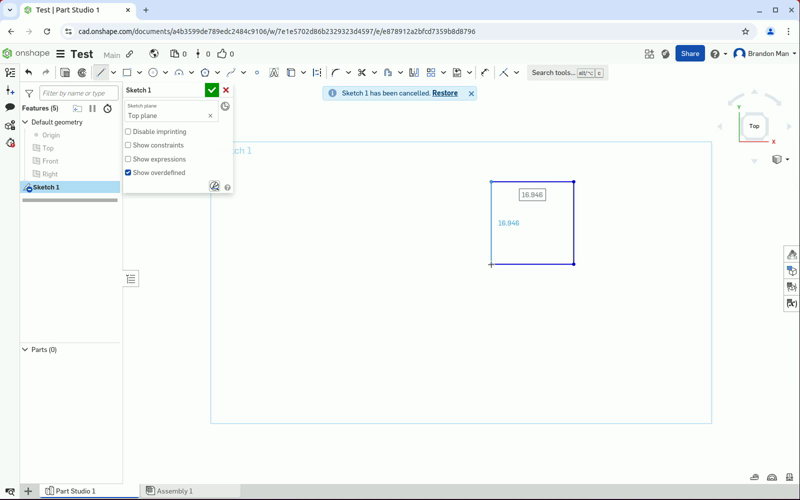
key(esc)
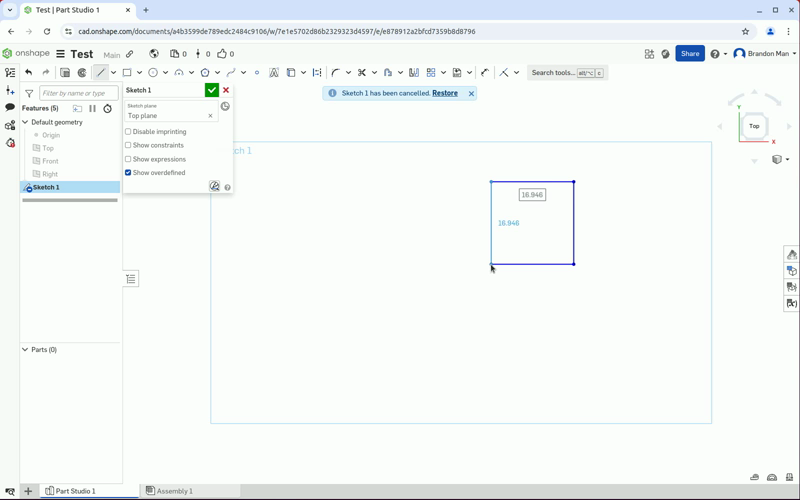
mouse_move(505, 193)
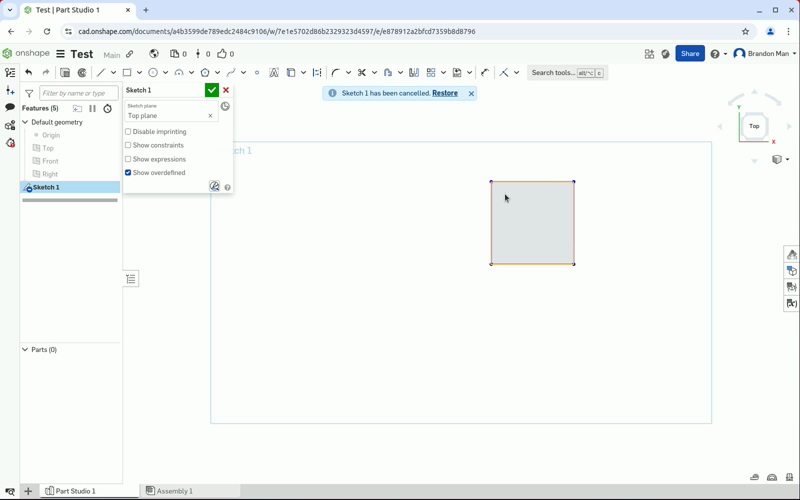
click(505, 193)
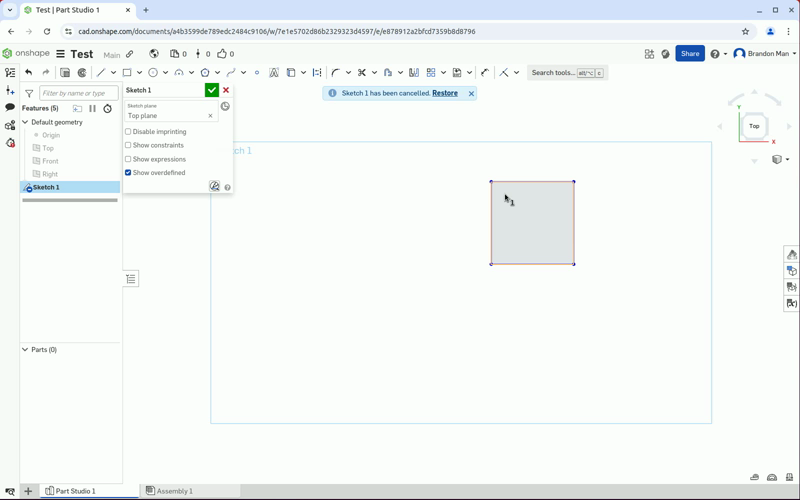
mouse_move(73, 352)
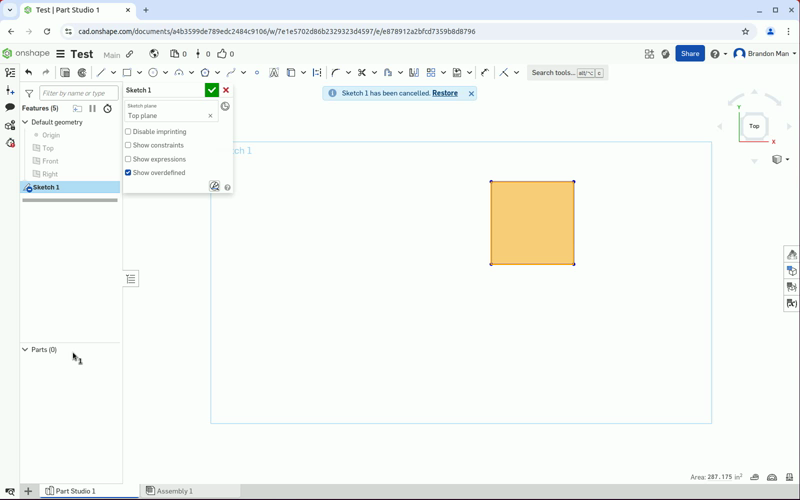
key(shift+y)
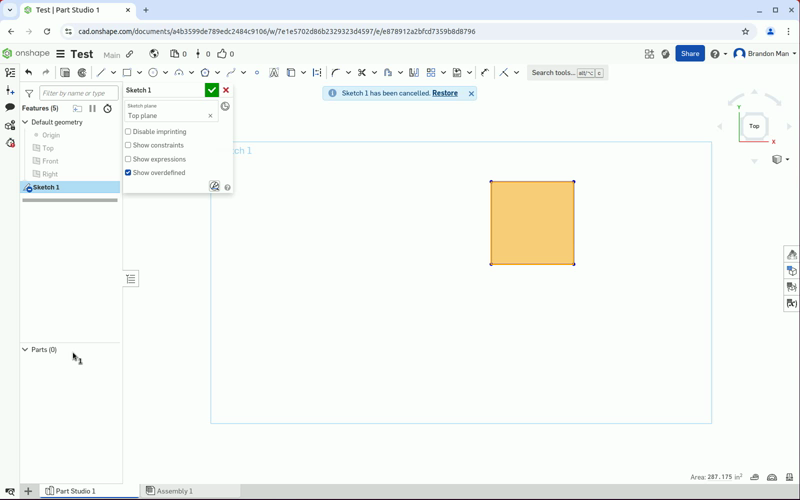
key(shift+e)
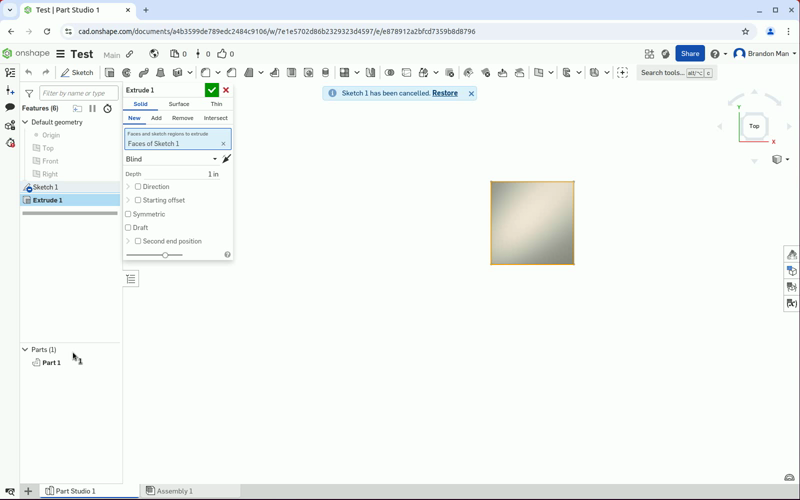
mouse_move(143, 106)
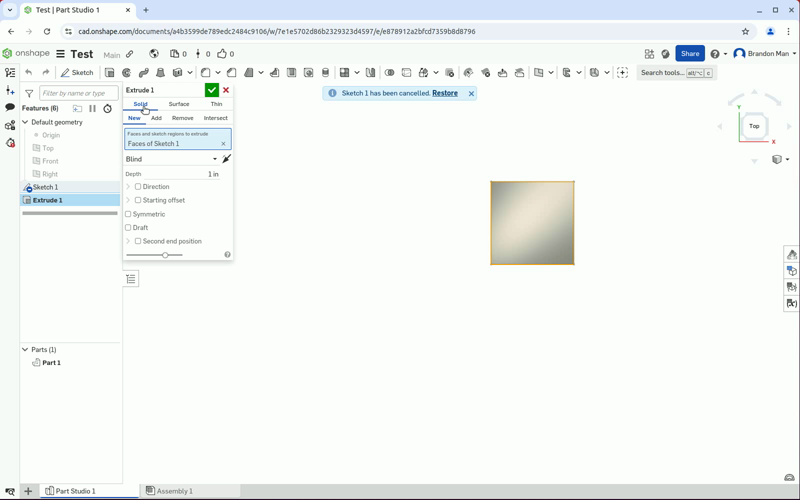
click(143, 106)
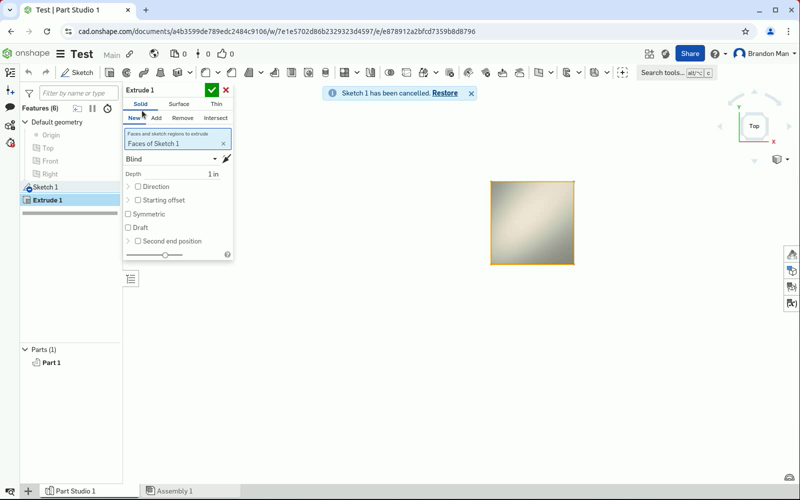
mouse_move(137, 120)
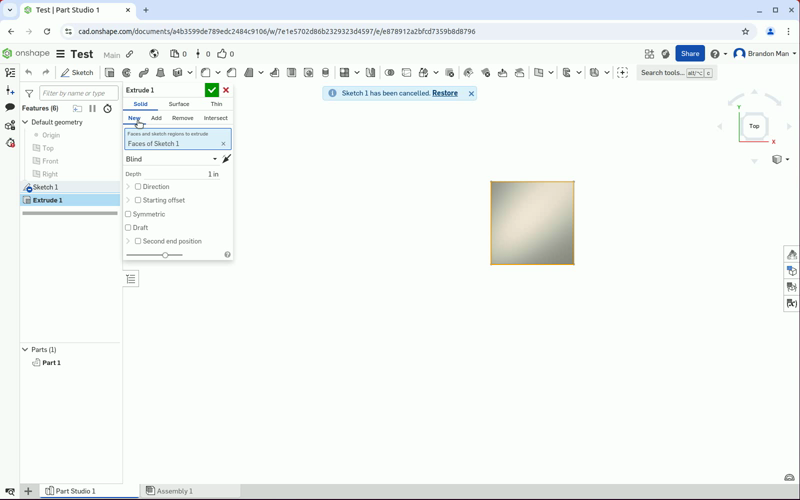
click(137, 120)
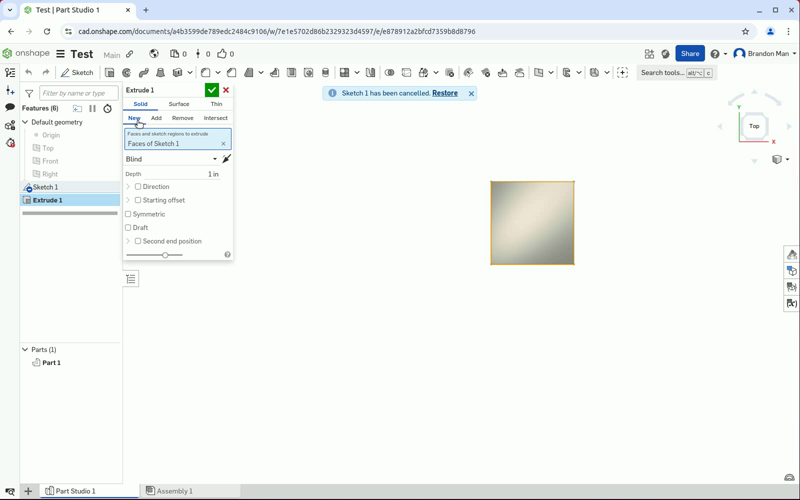
key(tab, 4)
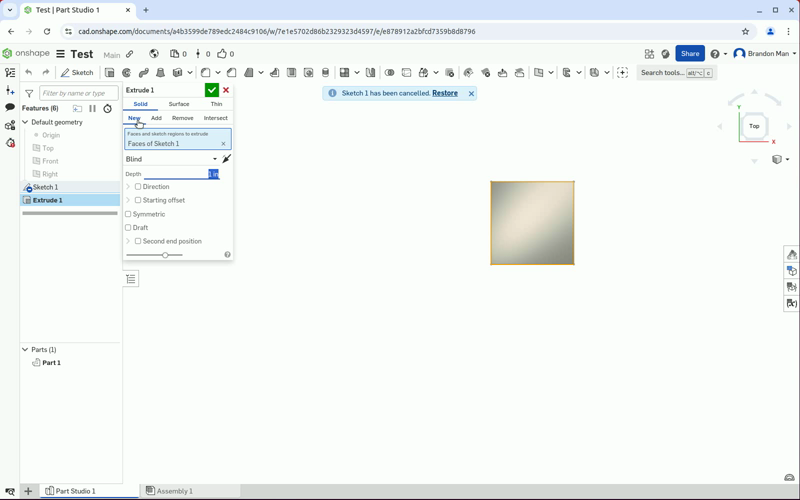
text(4.092)
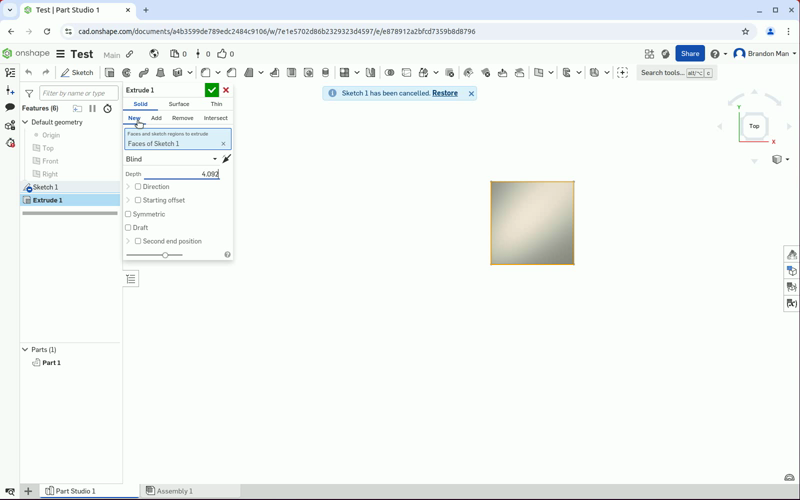
key(enter)
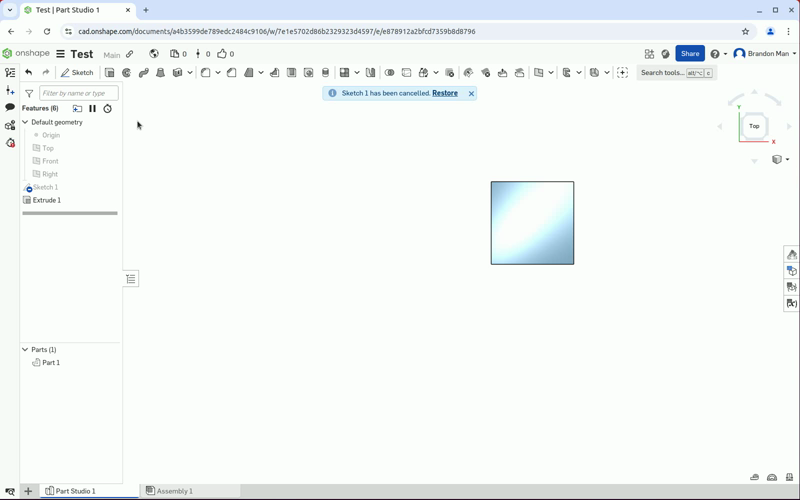
key(shift+h)
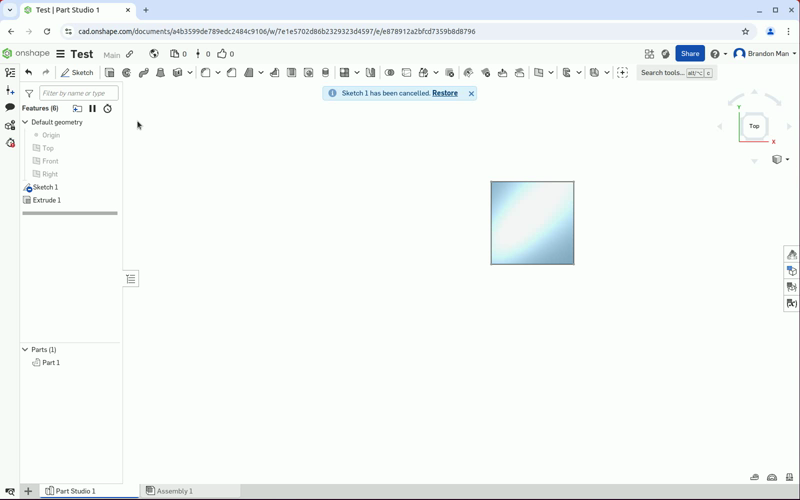
key(shift+h)
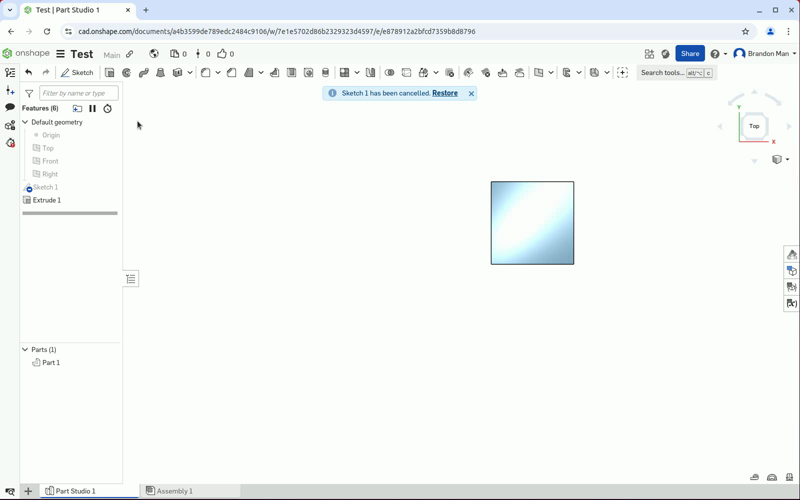
mouse_move(73, 189)
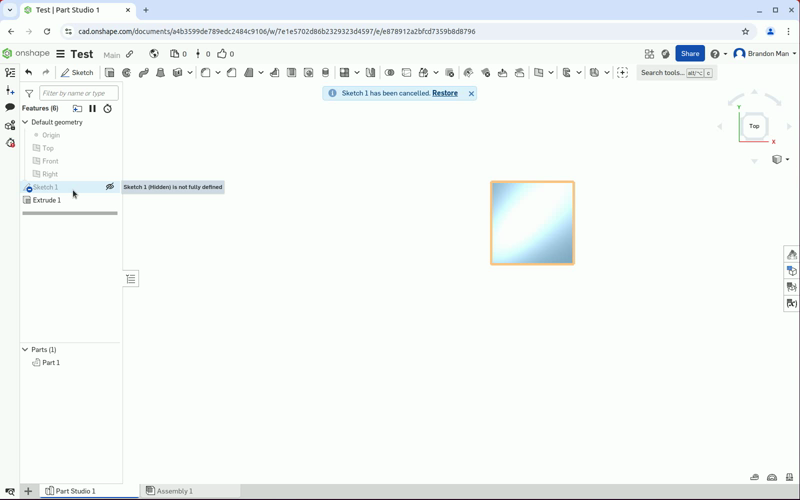
click(73, 189)
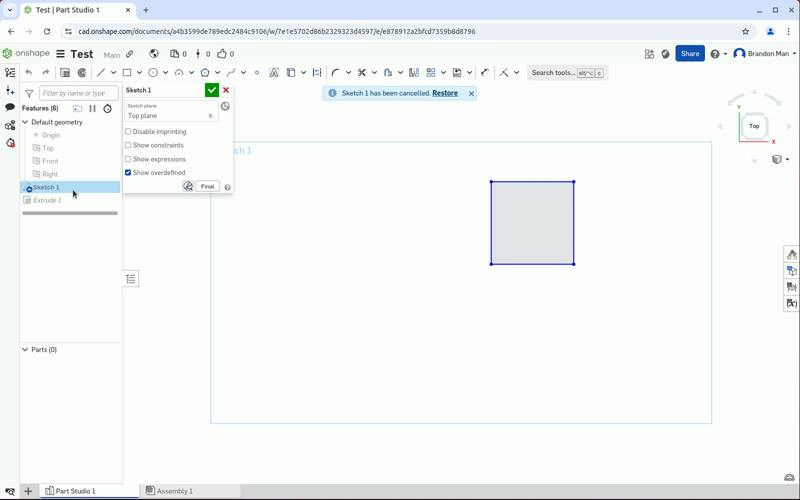
mouse_move(229, 92)
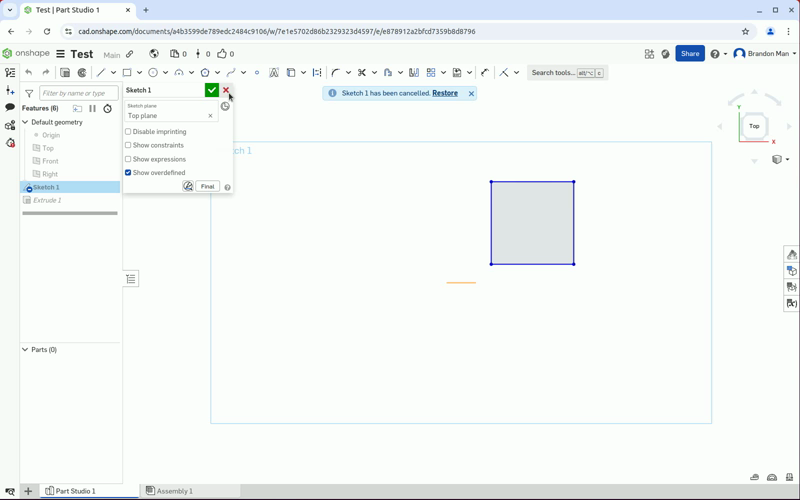
click(229, 92)
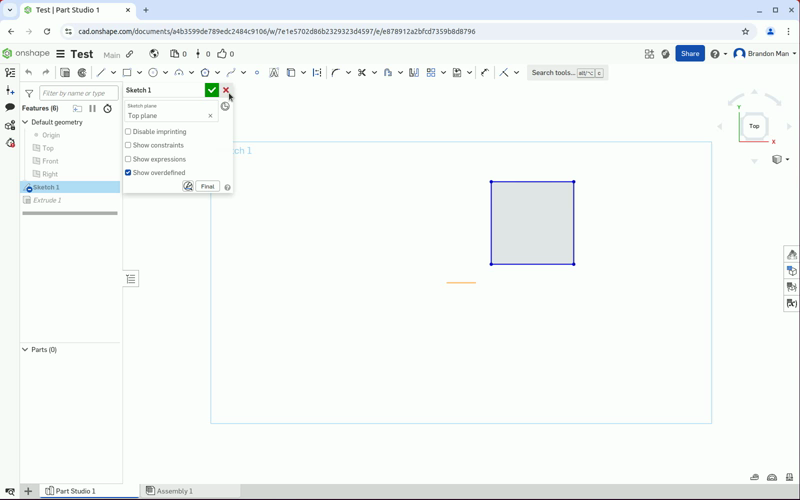
key(shift+s)
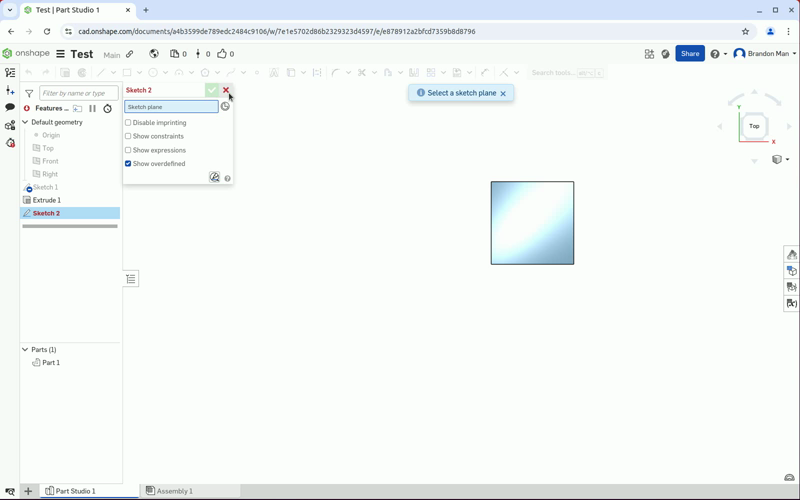
mouse_move(73, 150)
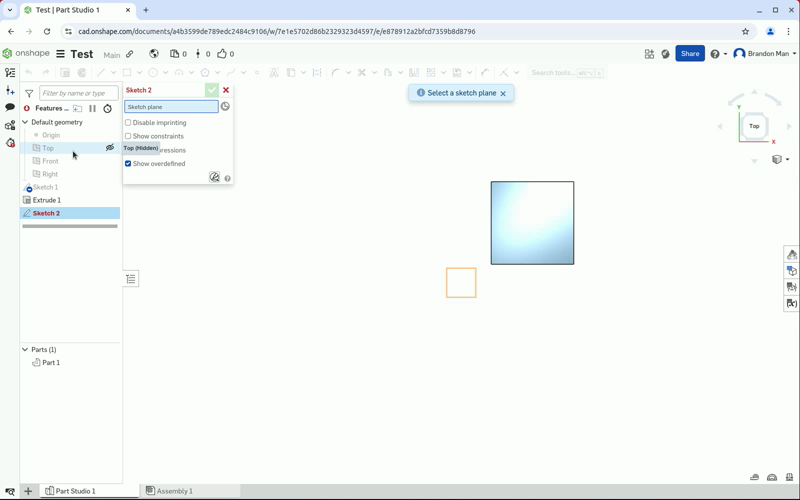
click(73, 150)
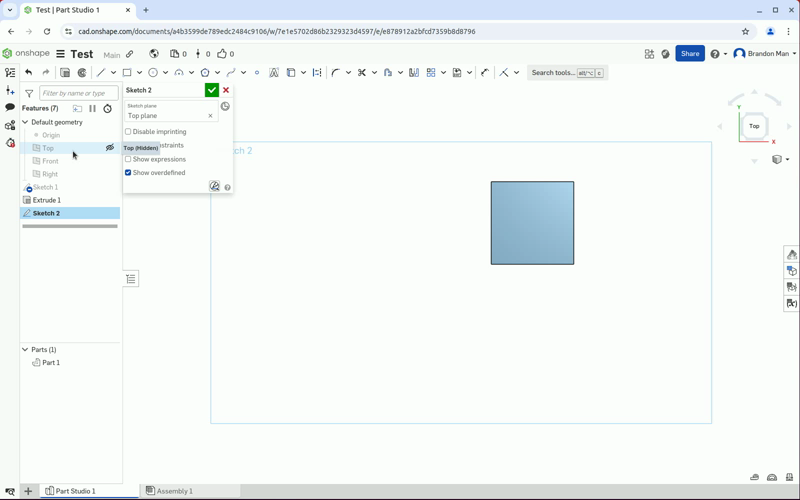
mouse_move(73, 352)
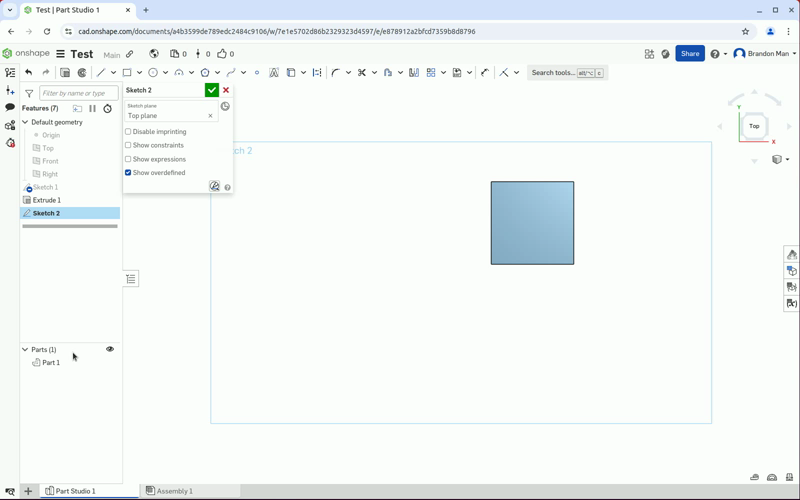
key(y)
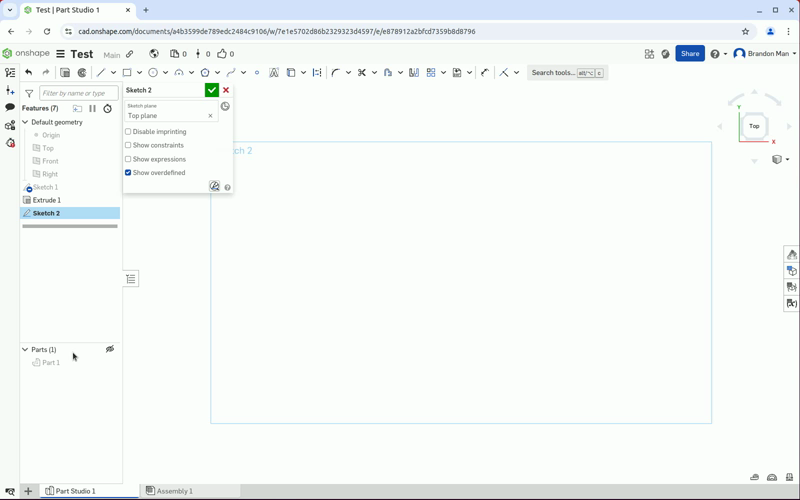
key(l)
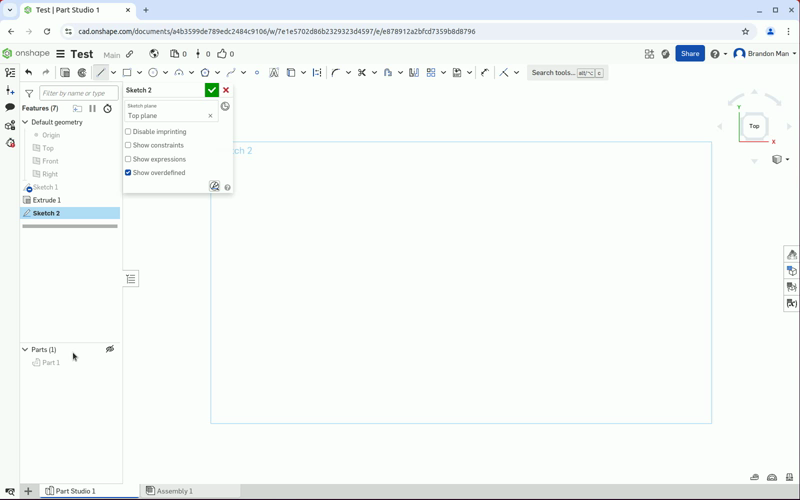
key_down(shift)
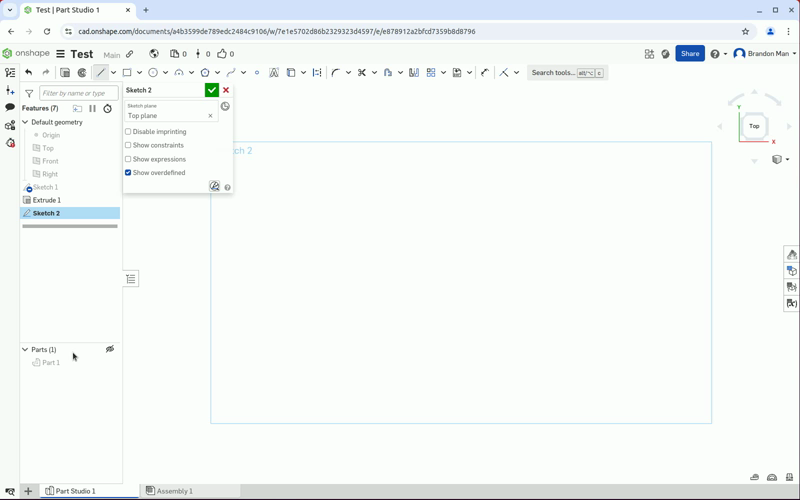
mouse_move(348, 264)
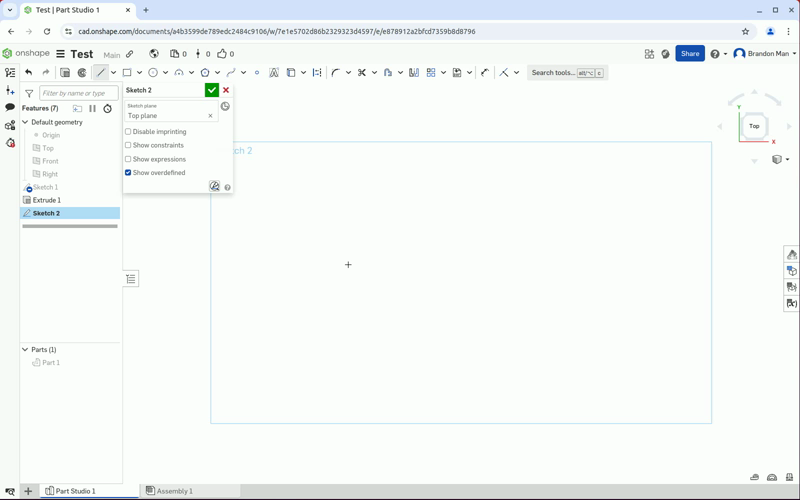
click(348, 264)
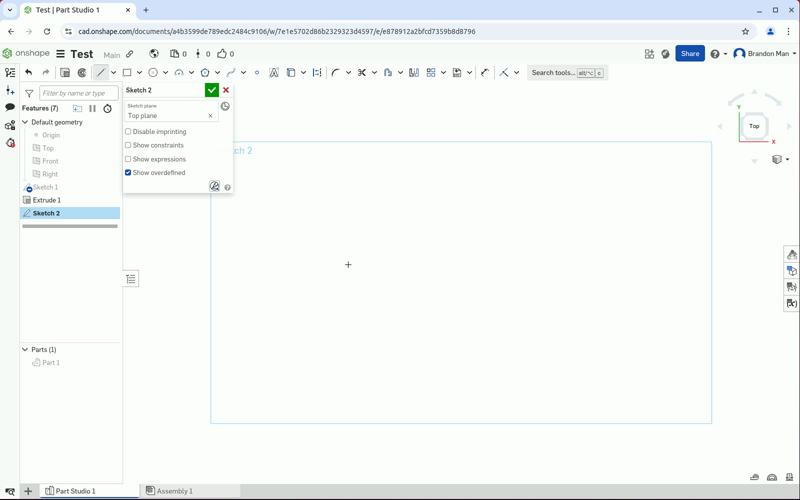
key_up(shift)
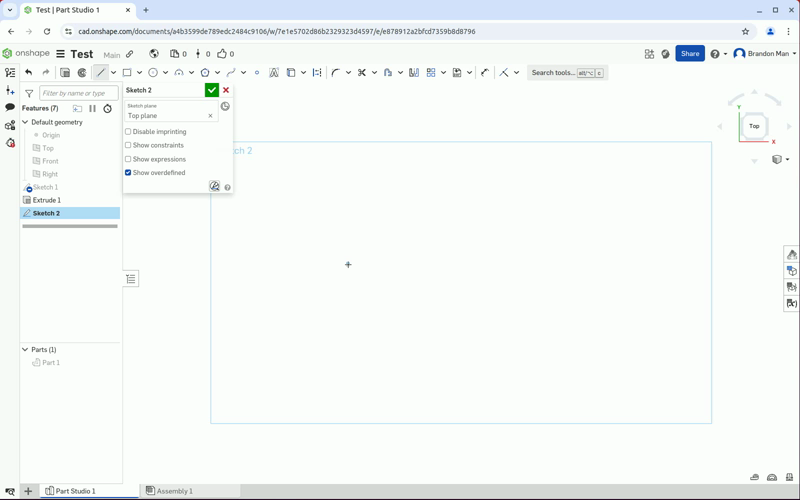
key_down(shift)
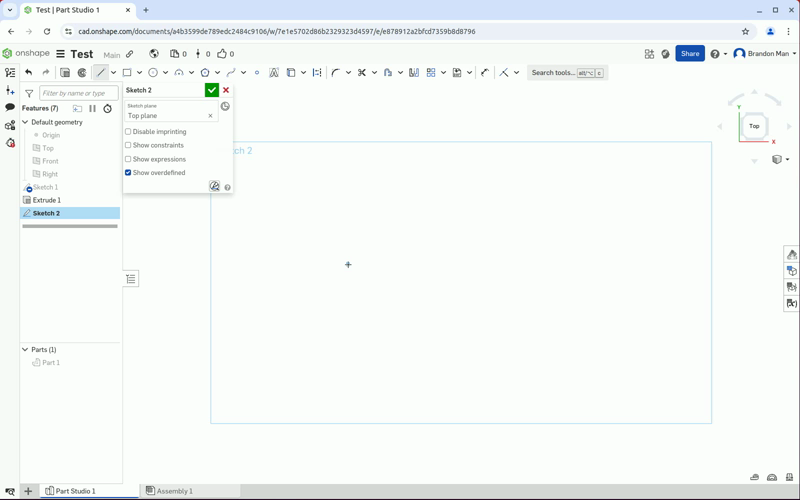
mouse_move(430, 264)
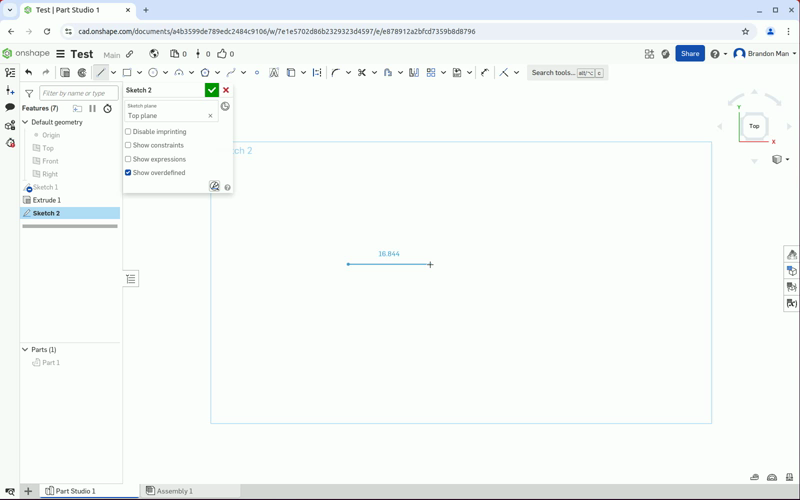
click(430, 264)
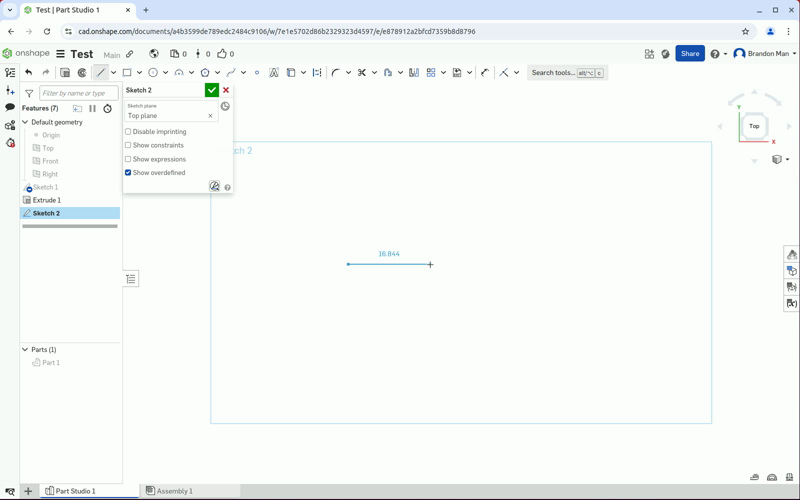
key_up(shift)
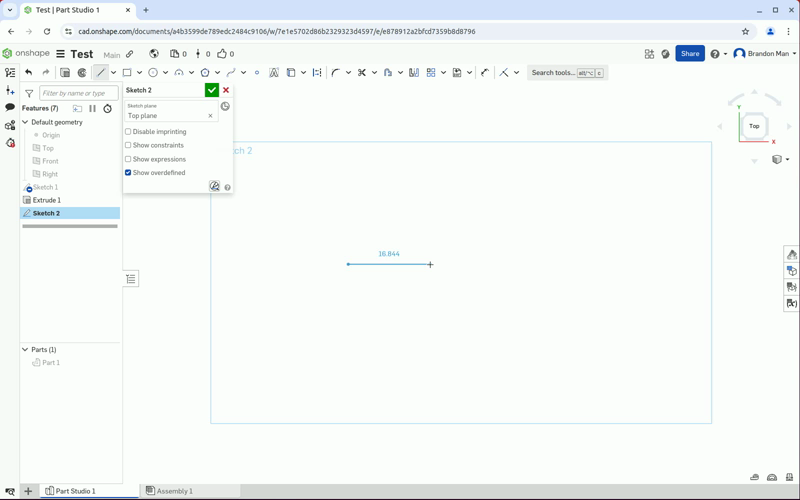
key_down(shift)
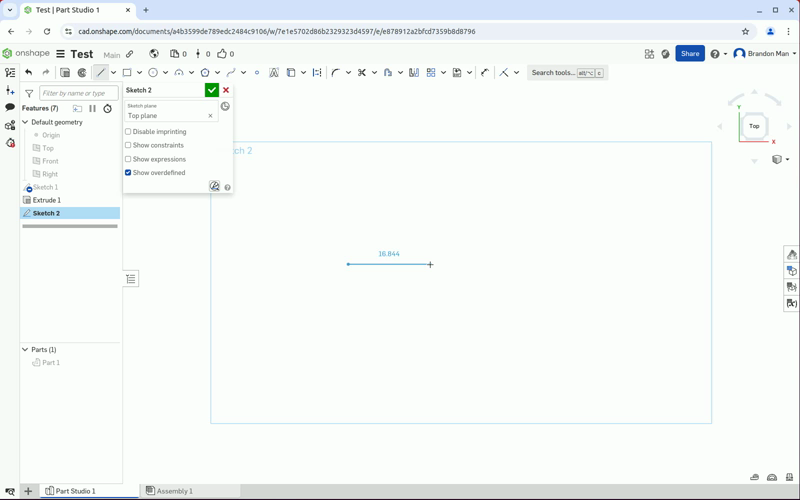
mouse_move(430, 181)
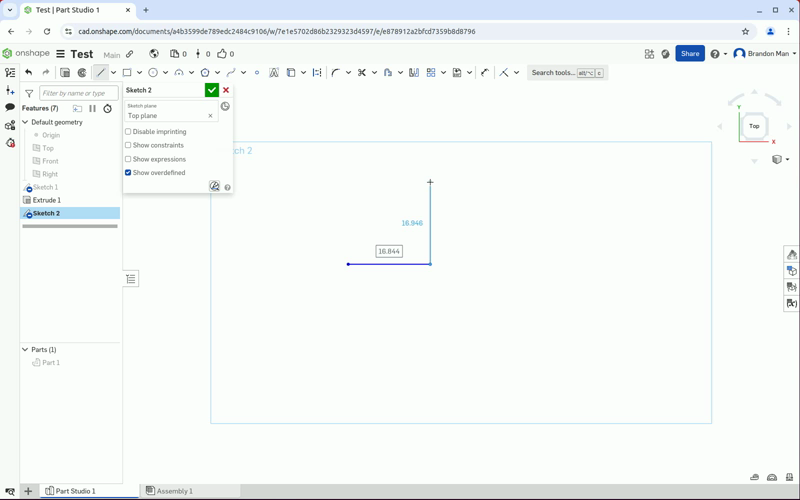
click(430, 181)
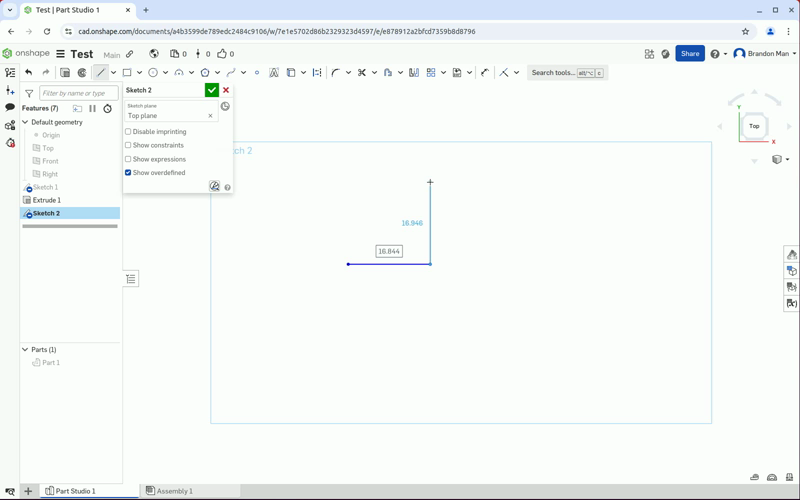
key_up(shift)
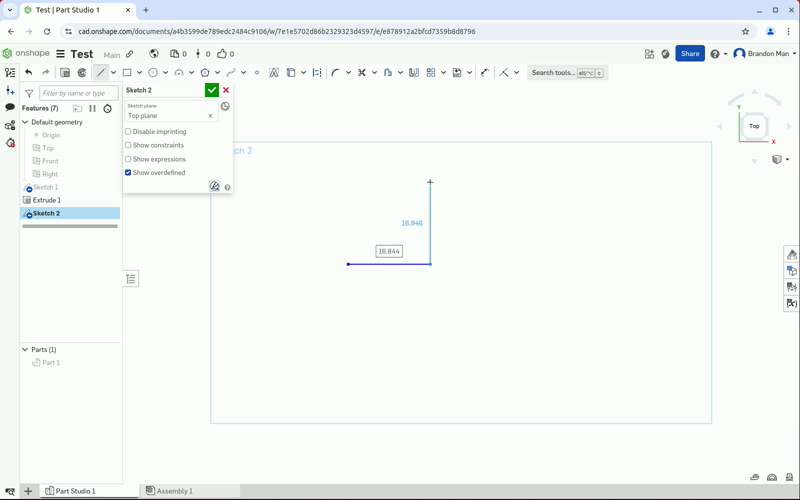
key_down(shift)
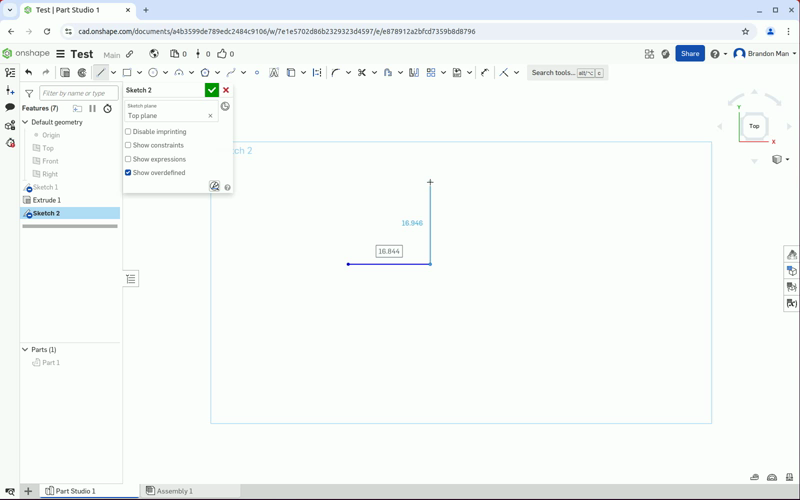
mouse_move(348, 181)
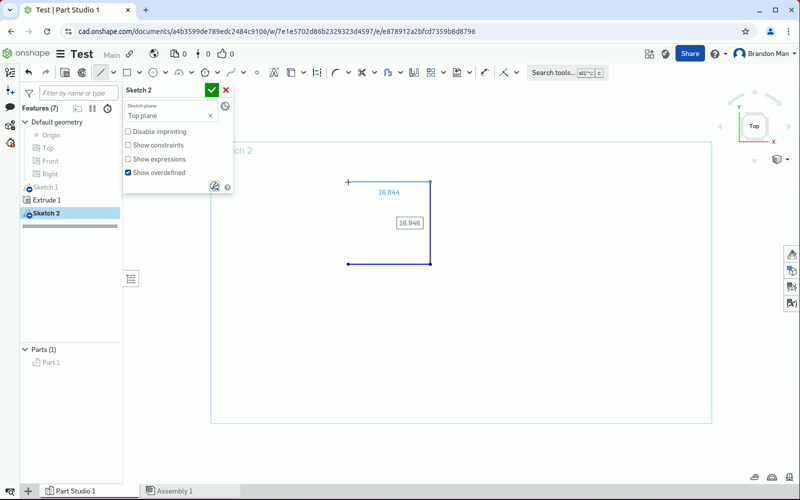
click(348, 181)
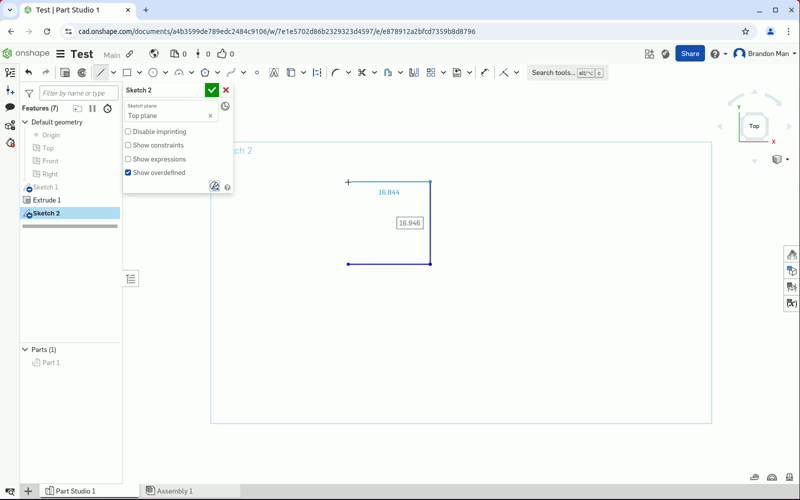
key_up(shift)
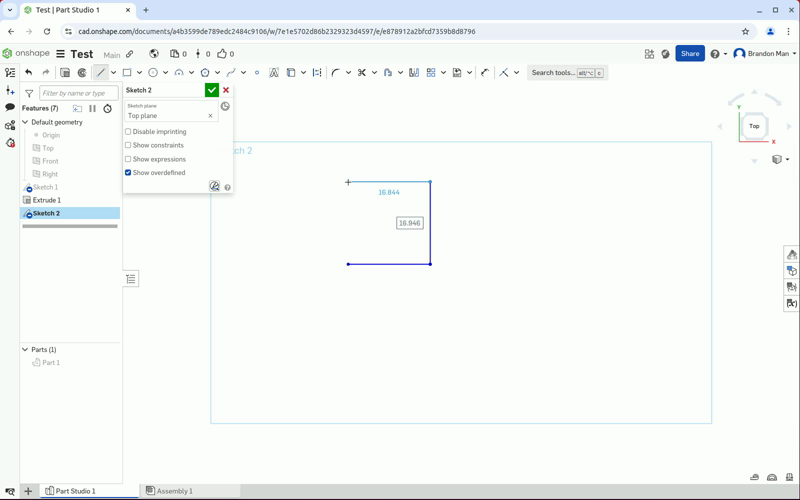
key_down(shift)
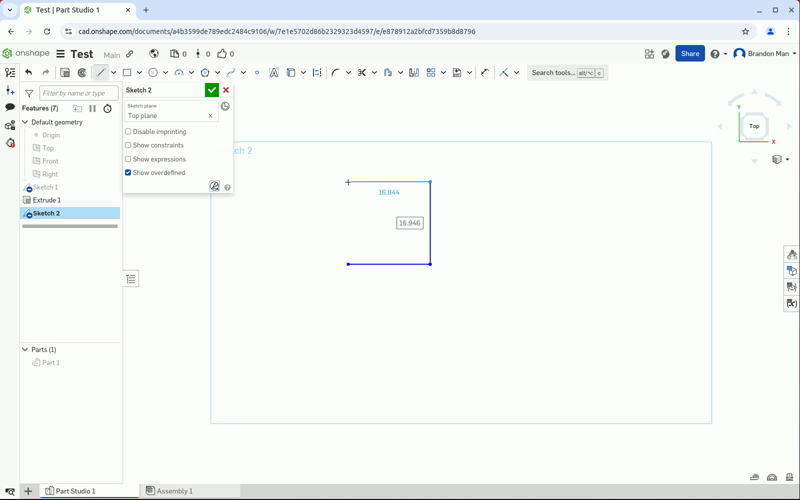
mouse_move(348, 264)
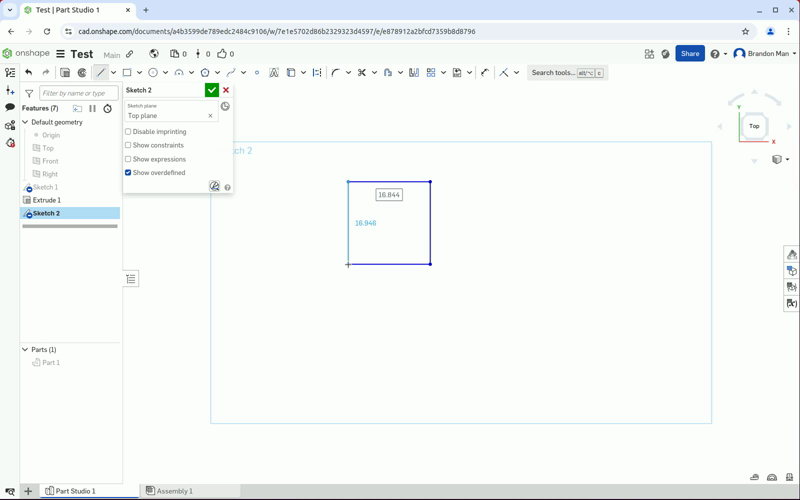
key_up(shift)
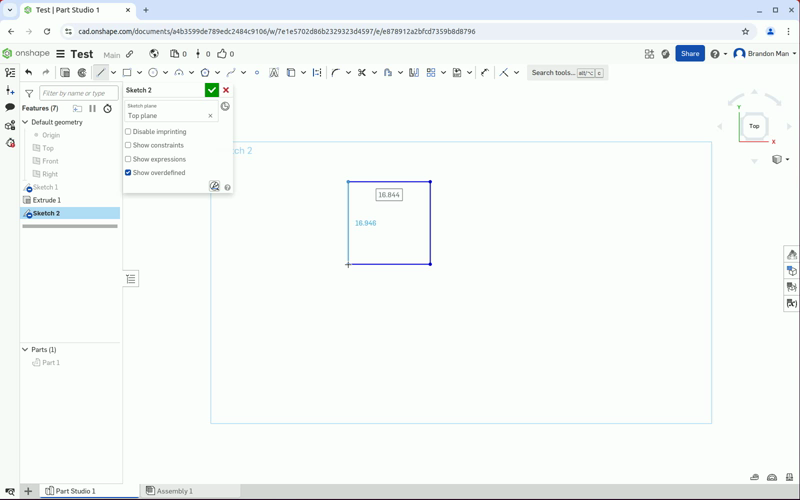
click(348, 264)
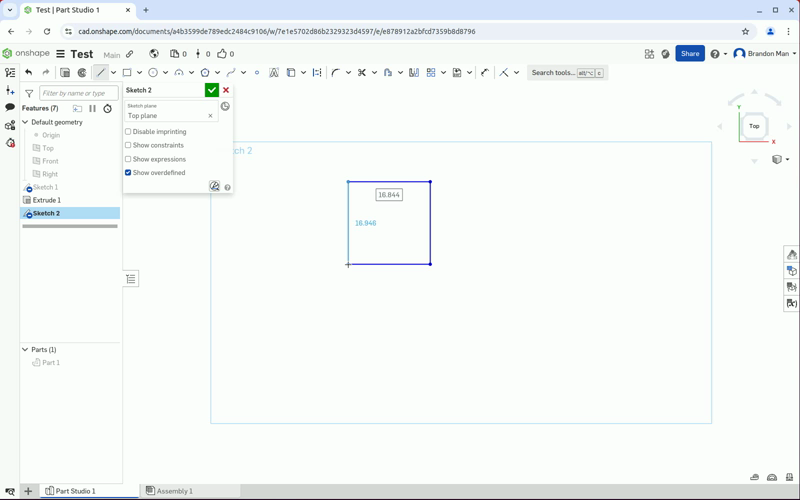
key(esc)
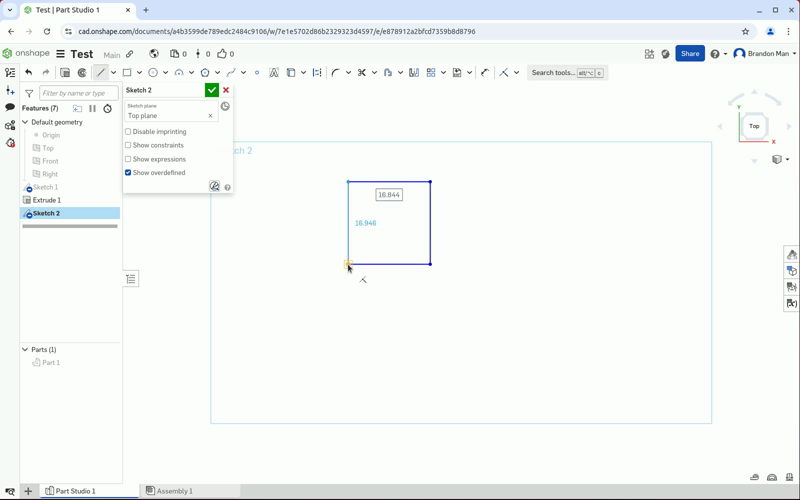
key(l)
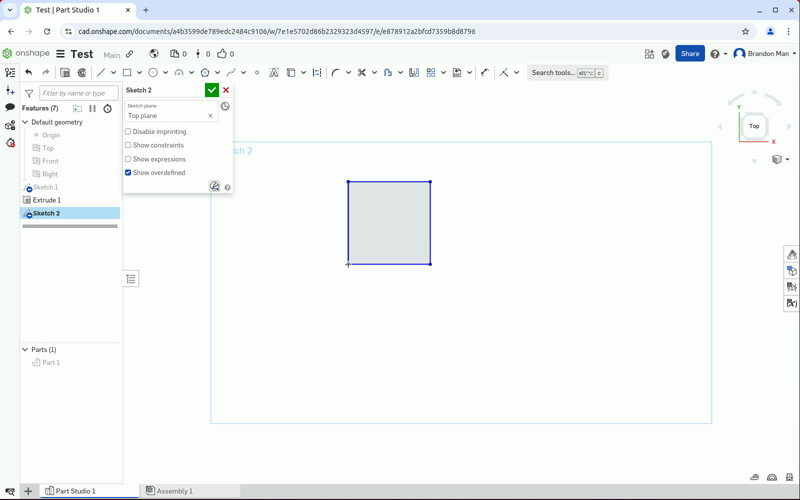
key_down(shift)
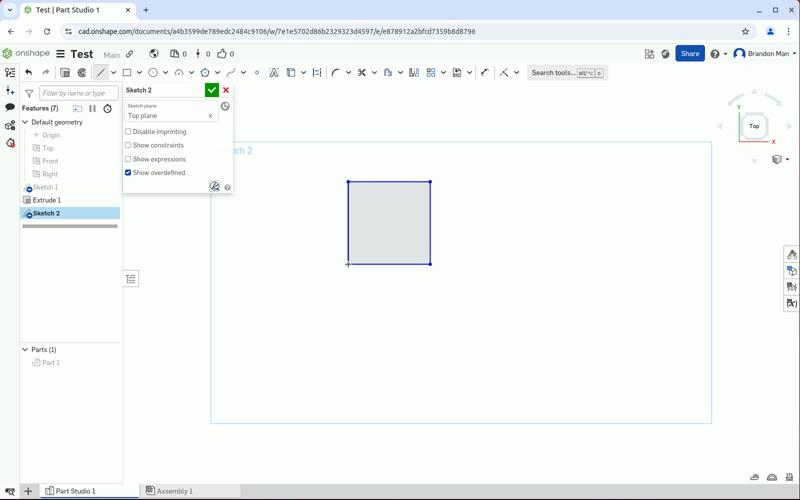
mouse_move(369, 242)
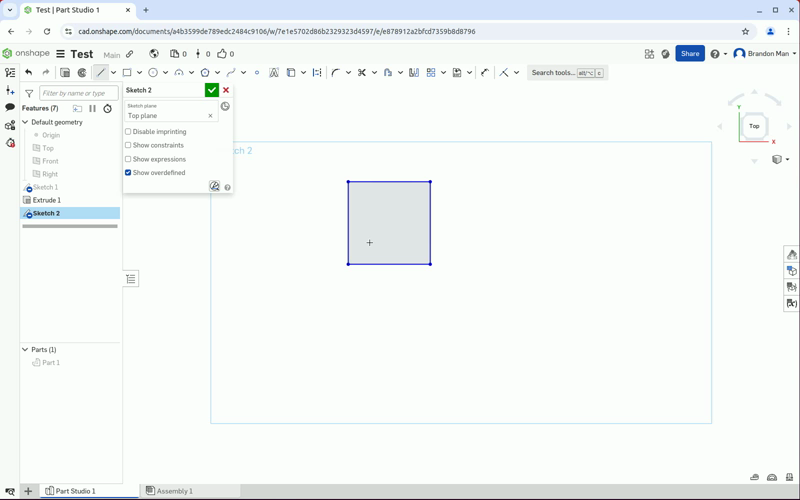
click(369, 242)
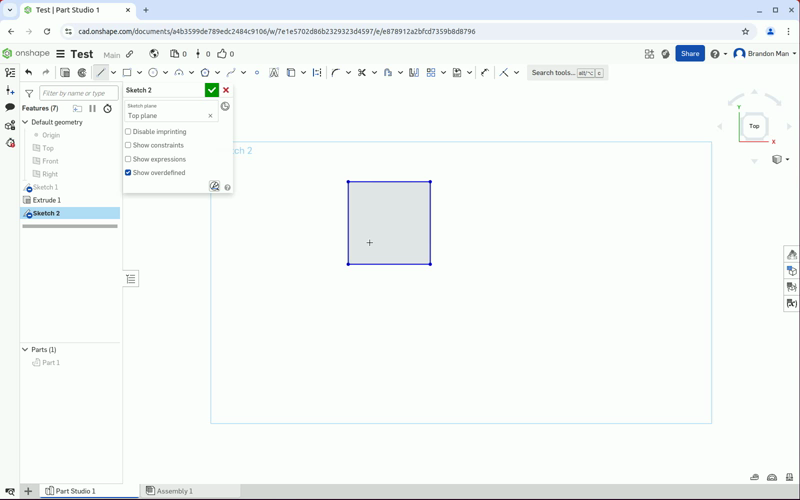
key_up(shift)
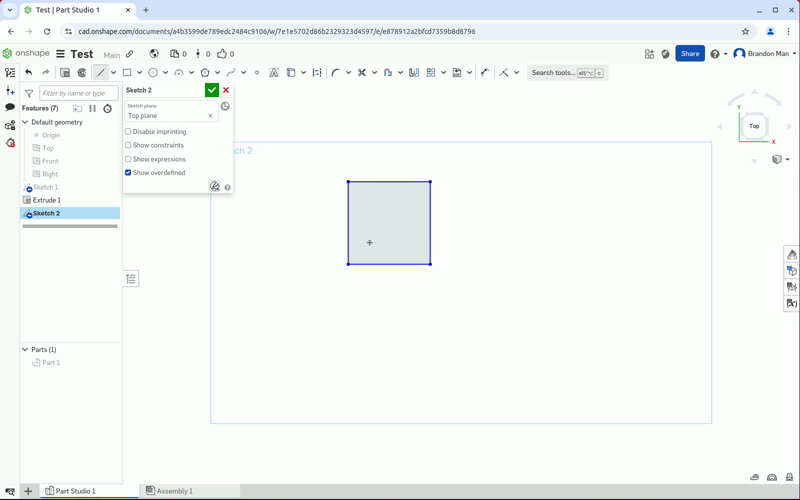
key_down(shift)
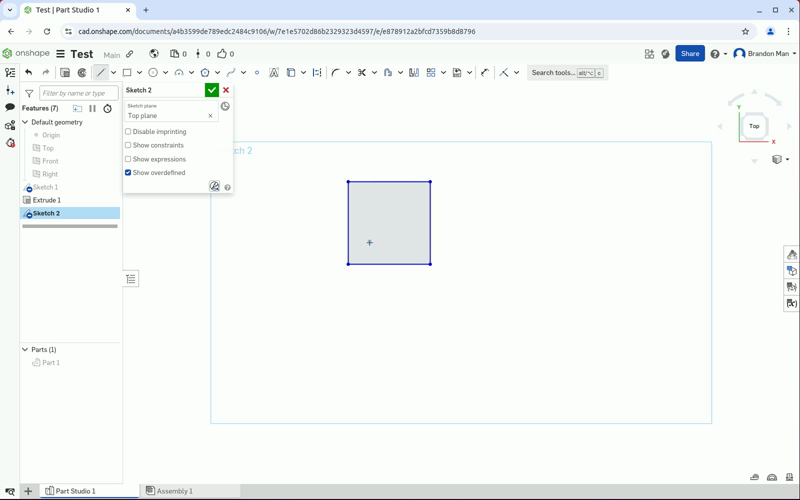
mouse_move(399, 242)
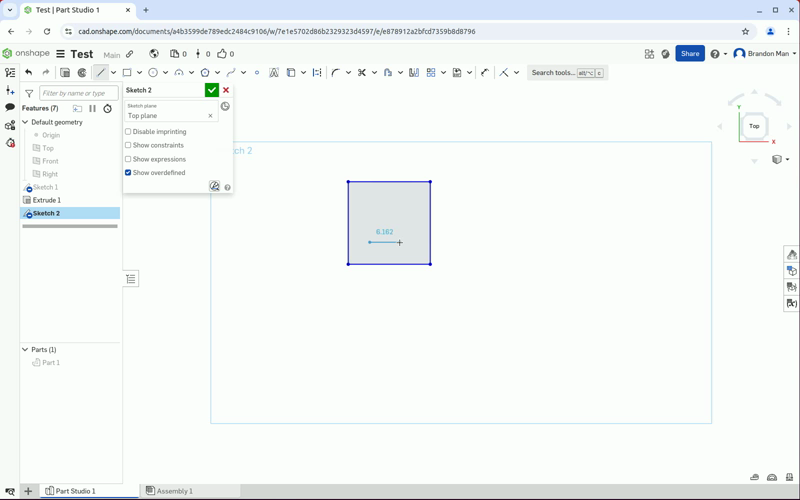
mouse_move(408, 242)
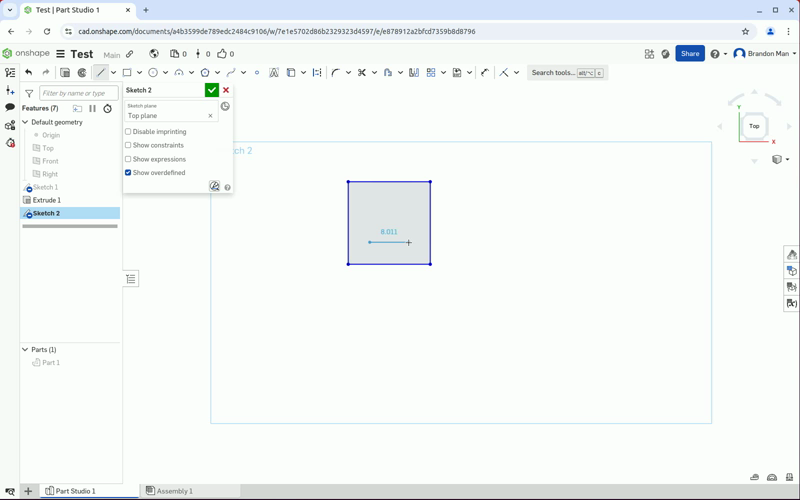
click(408, 242)
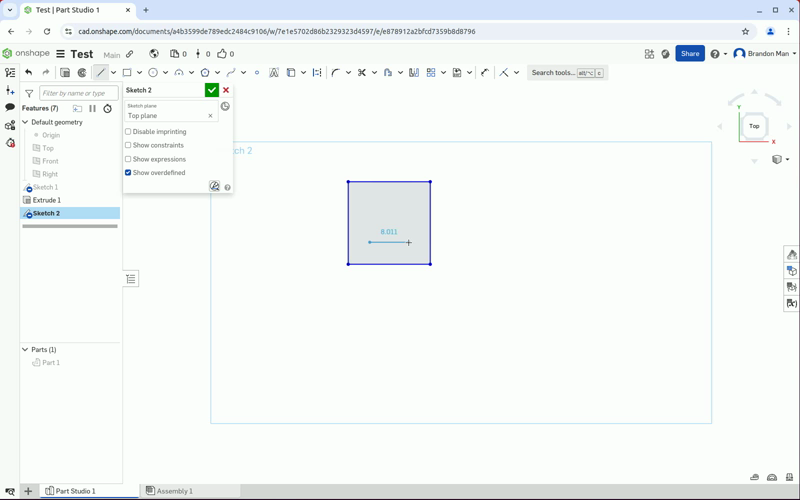
key_up(shift)
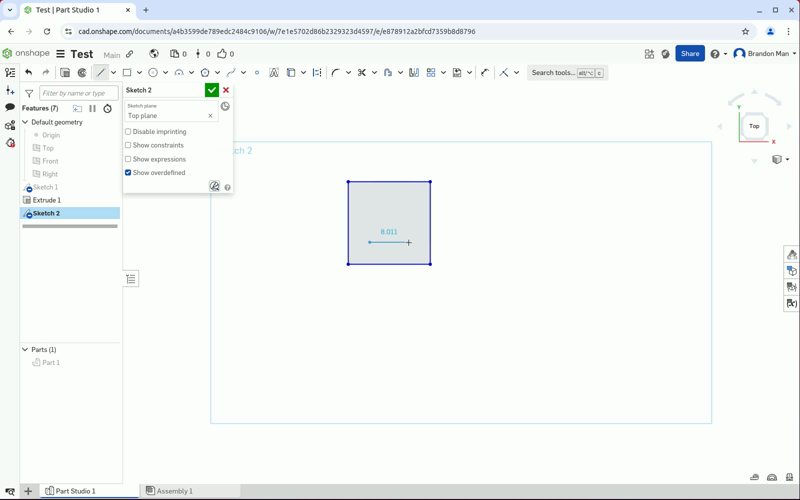
key_down(shift)
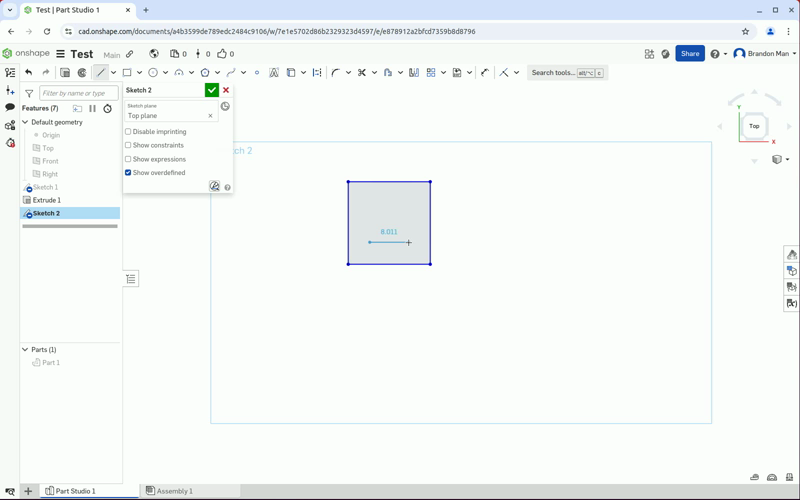
mouse_move(438, 242)
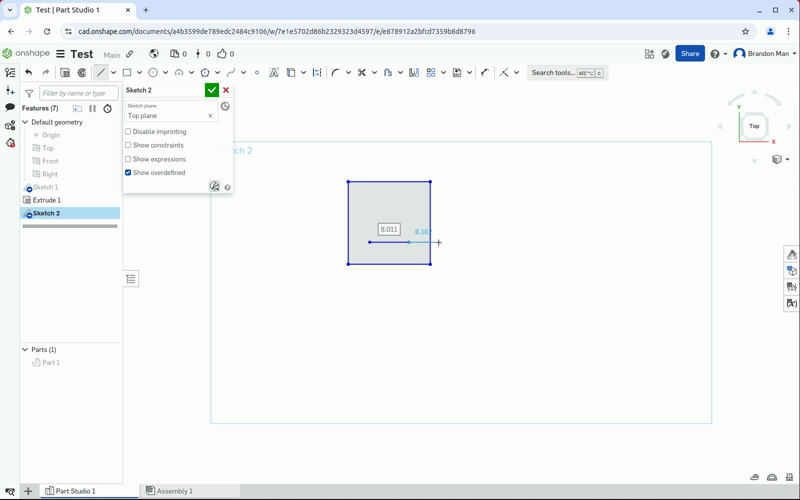
mouse_move(408, 203)
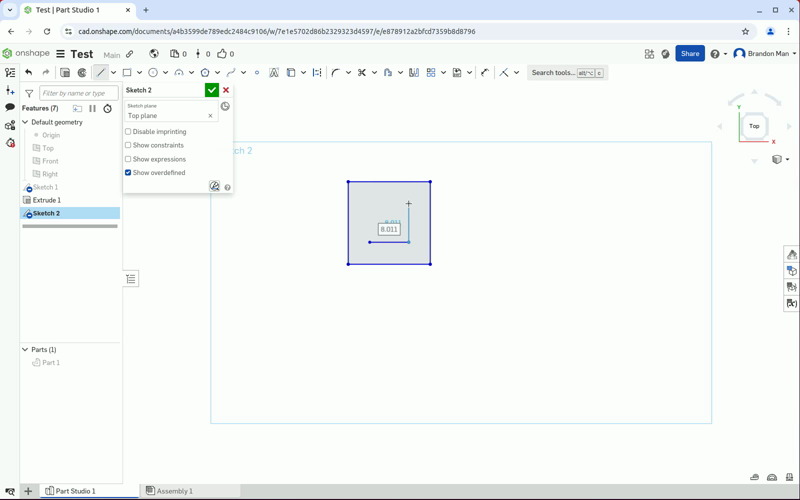
click(408, 203)
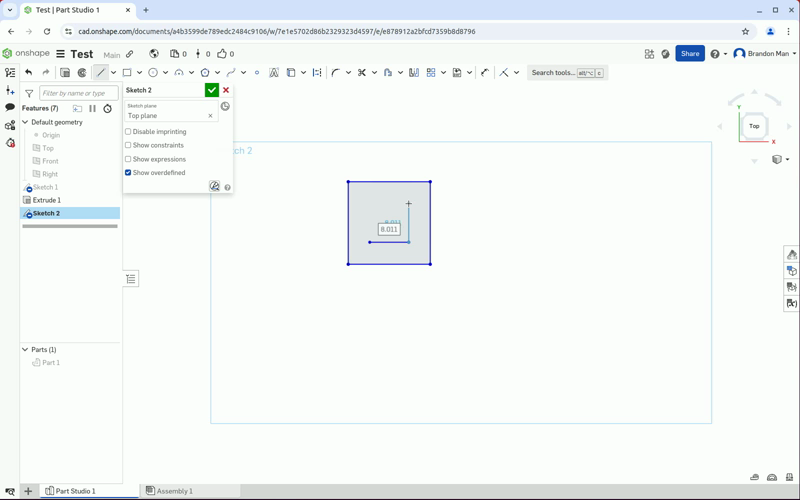
key_up(shift)
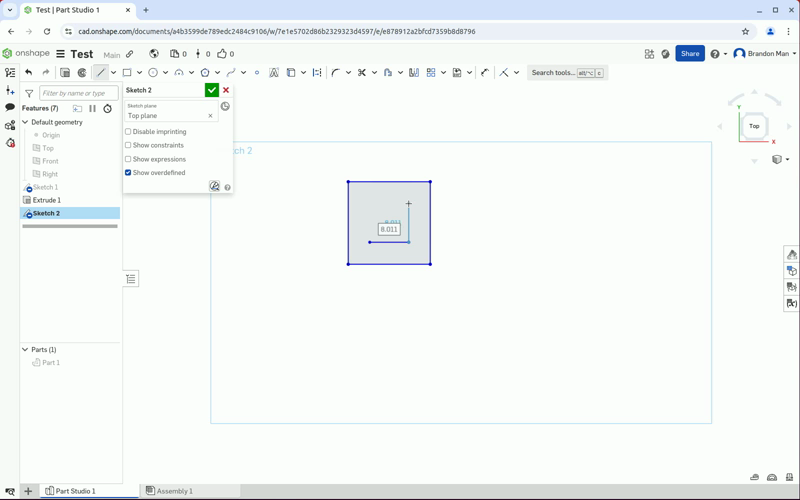
key_down(shift)
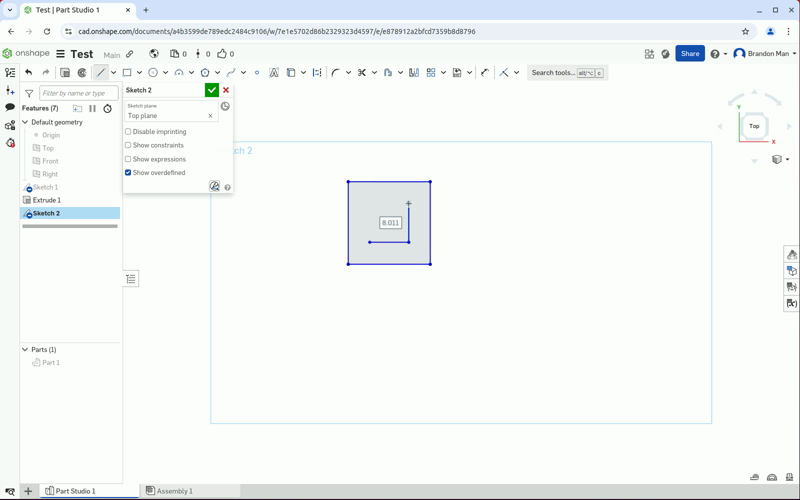
mouse_move(438, 203)
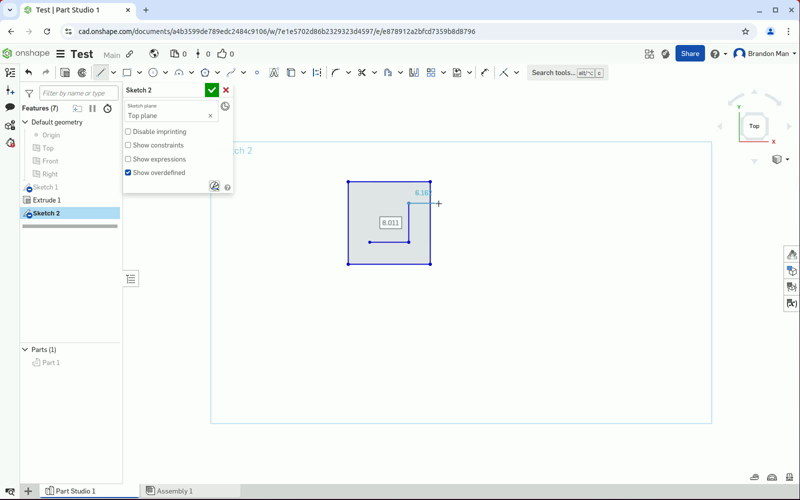
mouse_move(369, 203)
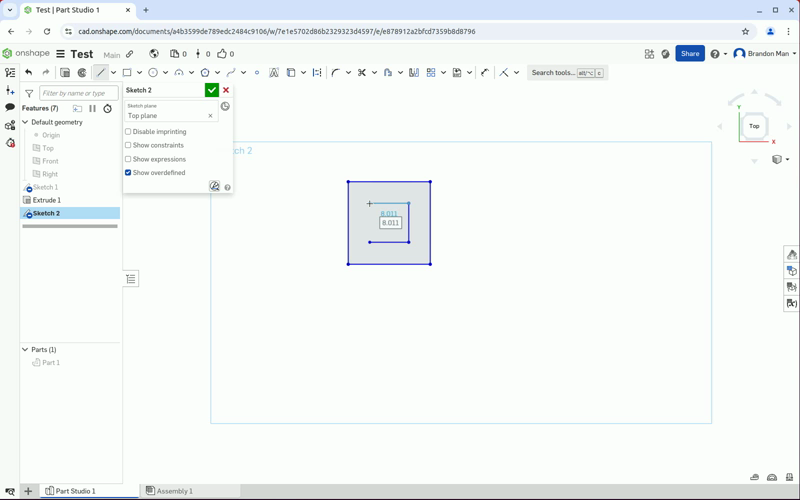
click(369, 203)
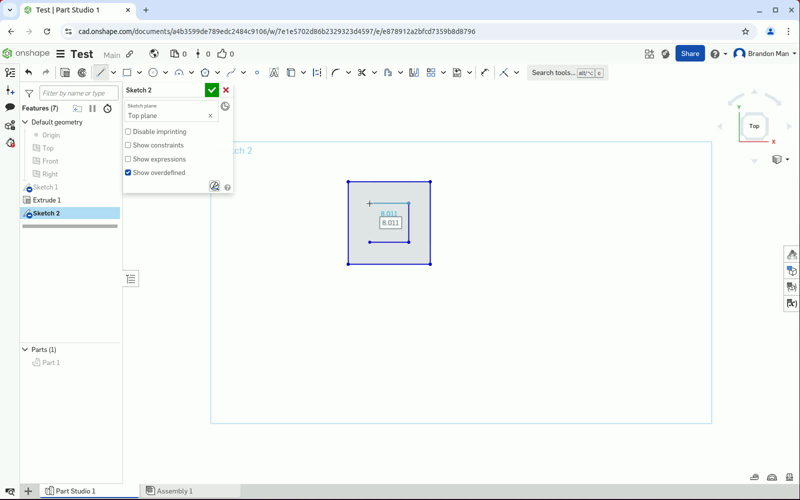
key_up(shift)
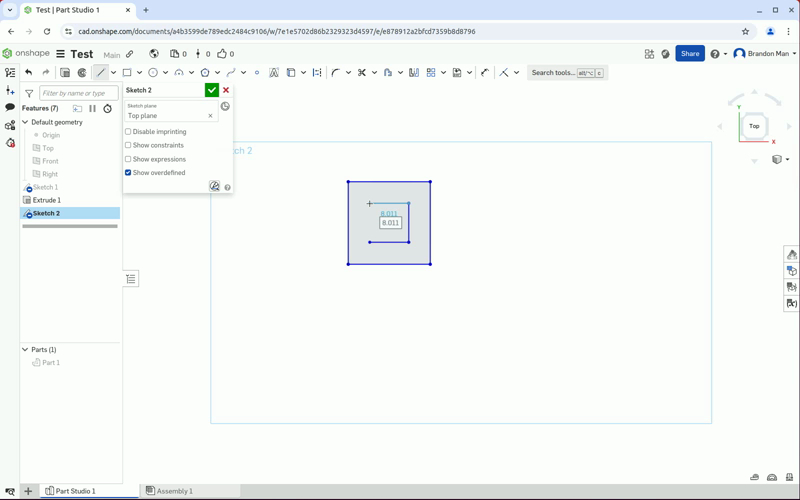
mouse_move(399, 203)
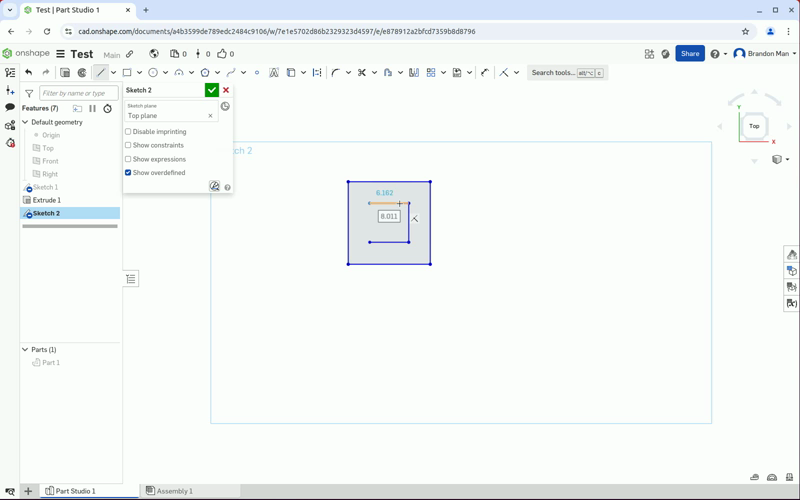
key_down(shift)
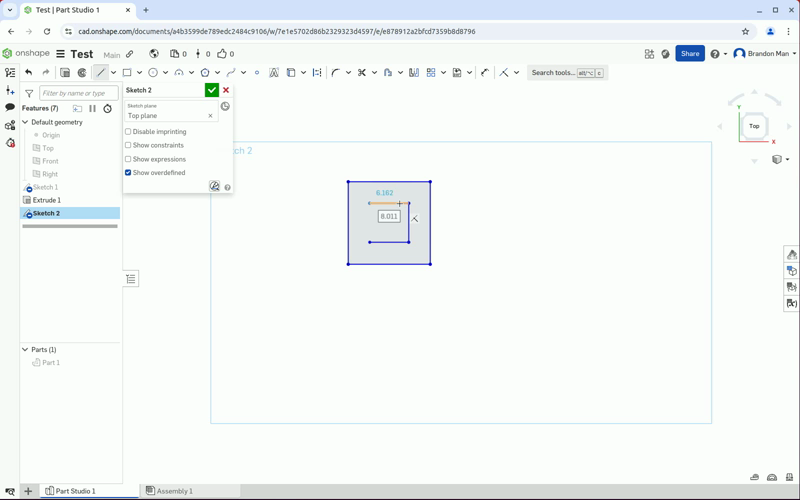
mouse_move(369, 242)
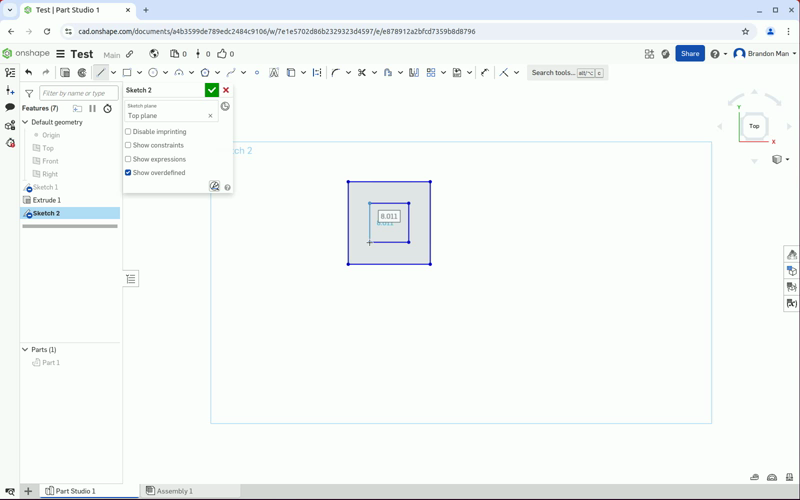
key_up(shift)
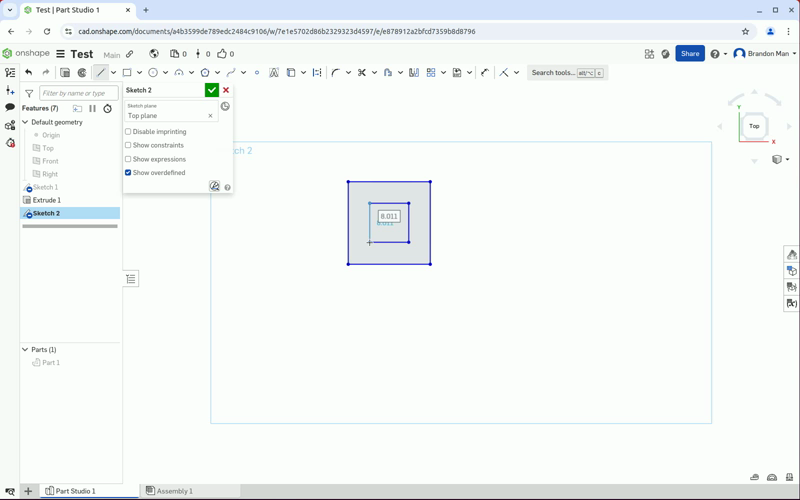
click(369, 242)
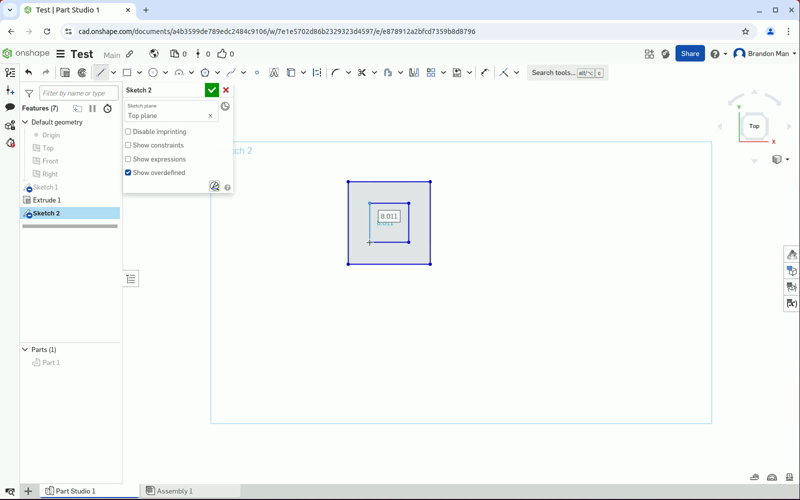
key(esc)
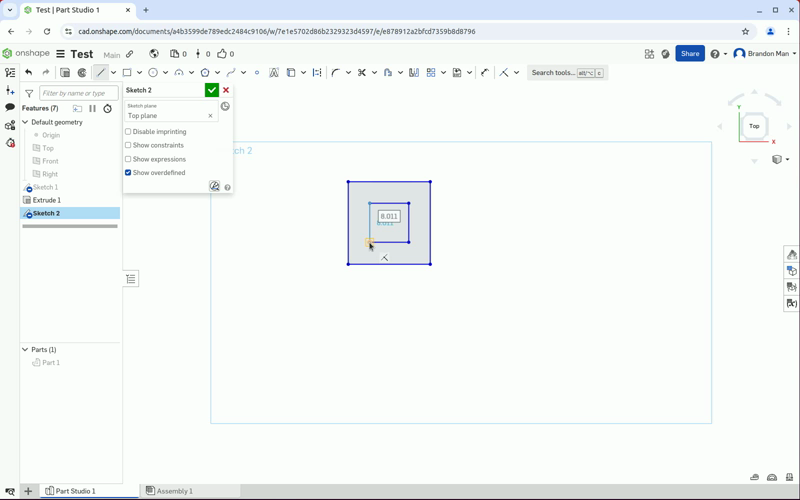
mouse_move(417, 237)
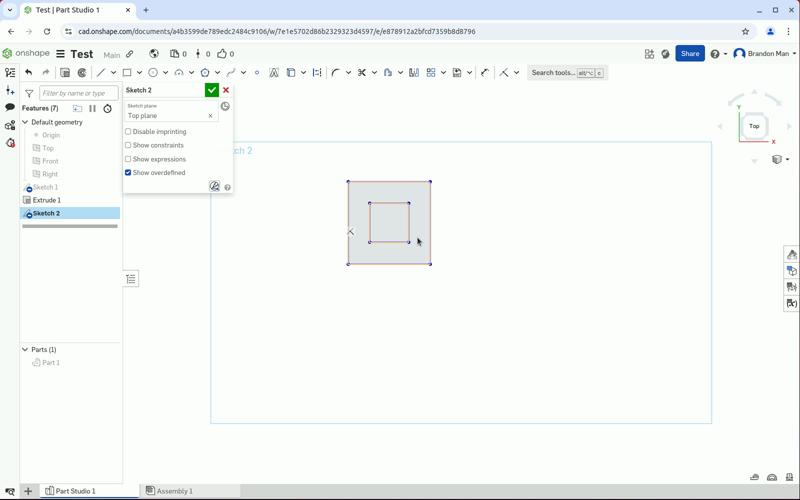
click(417, 237)
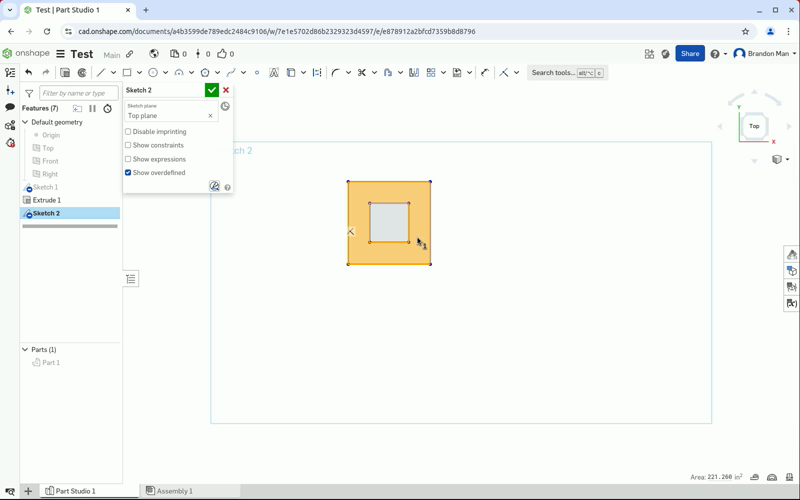
mouse_move(73, 352)
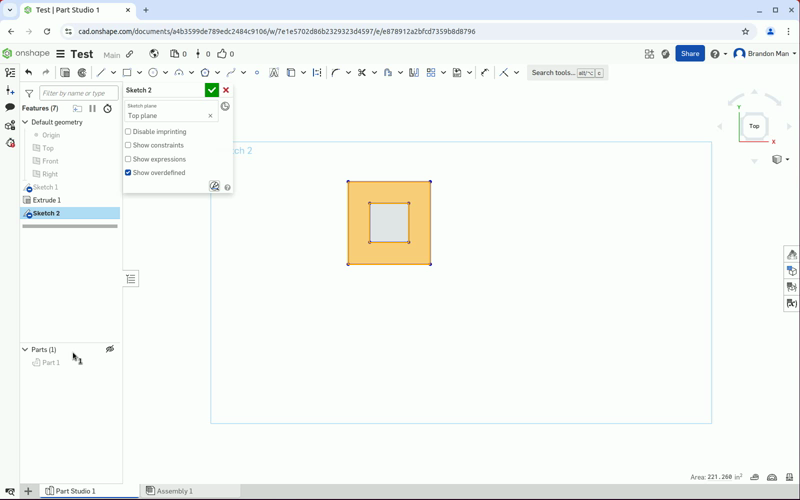
key(shift+y)
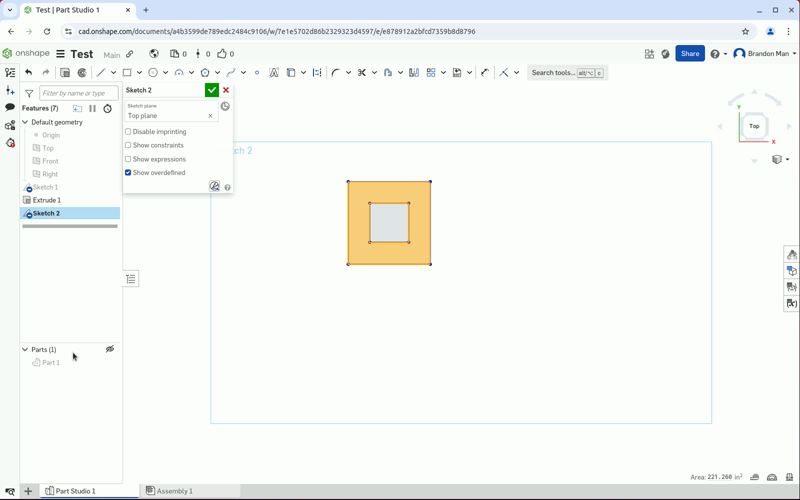
key(shift+e)
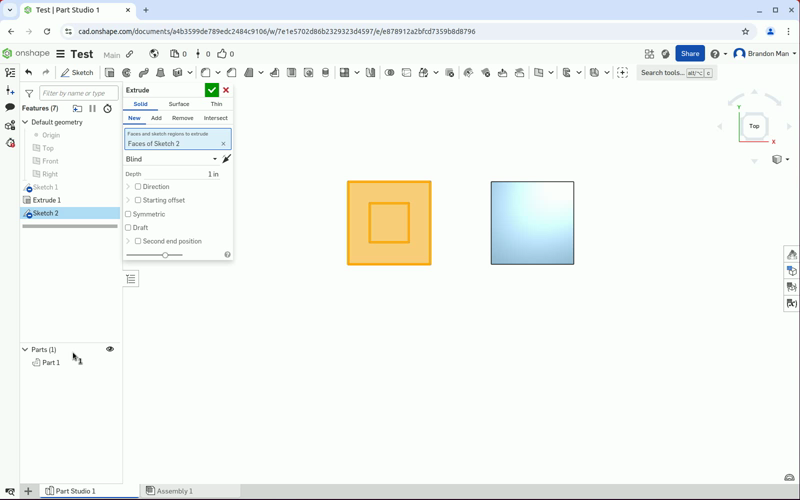
mouse_move(143, 106)
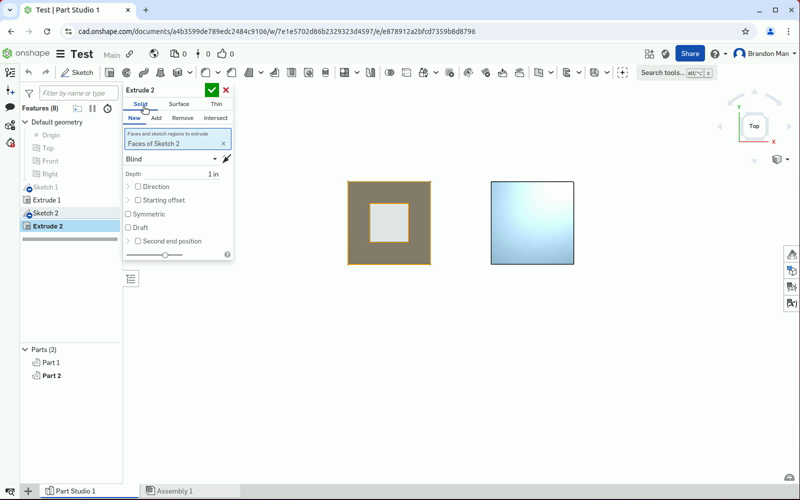
click(143, 106)
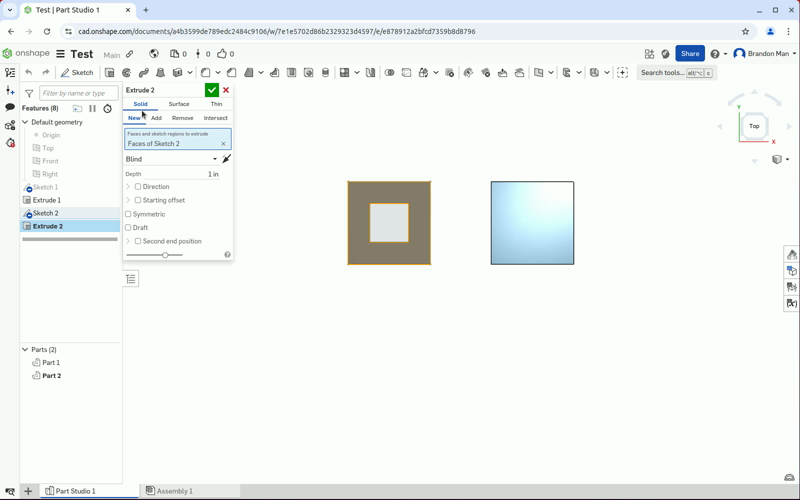
mouse_move(137, 120)
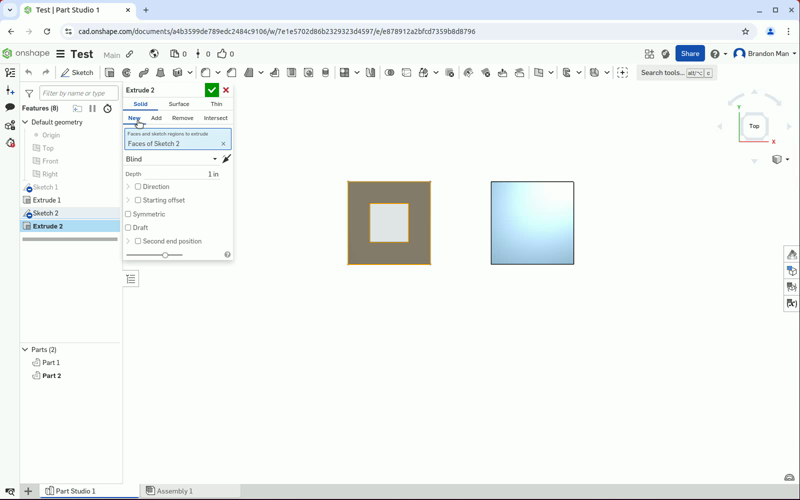
click(137, 120)
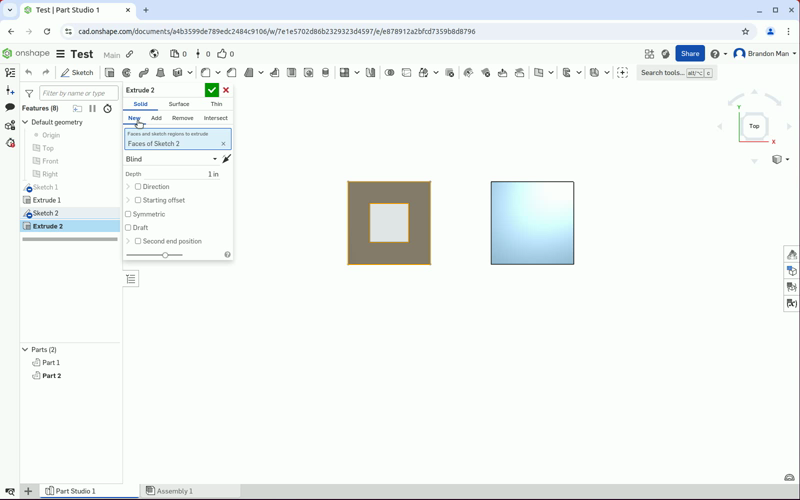
key(tab, 4)
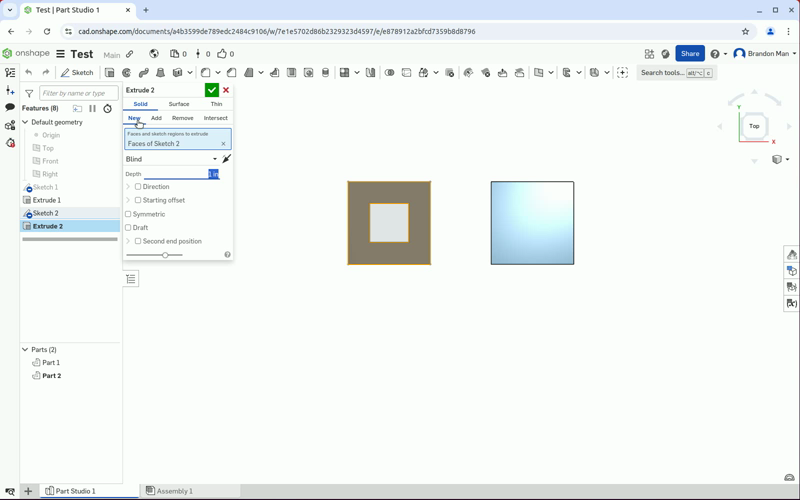
text(4.092)
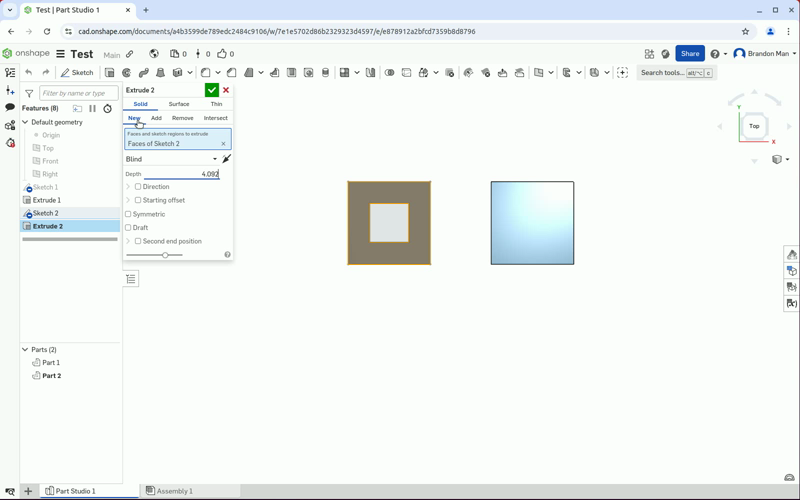
key(enter)
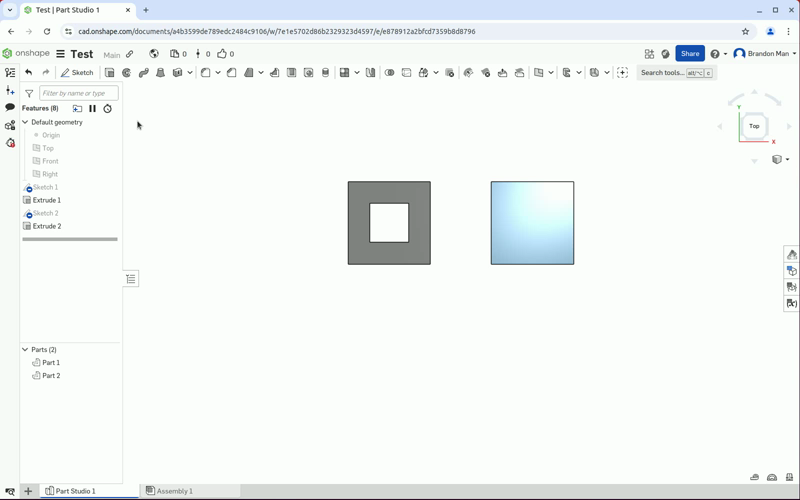
key(shift+h)
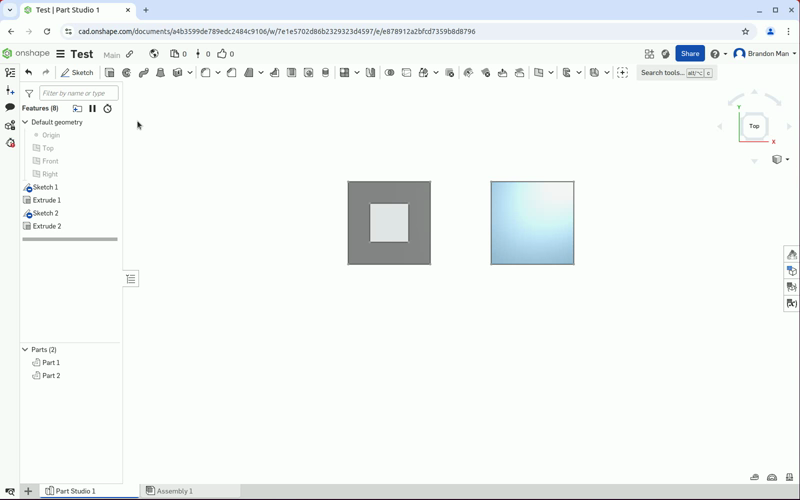
key(shift+h)
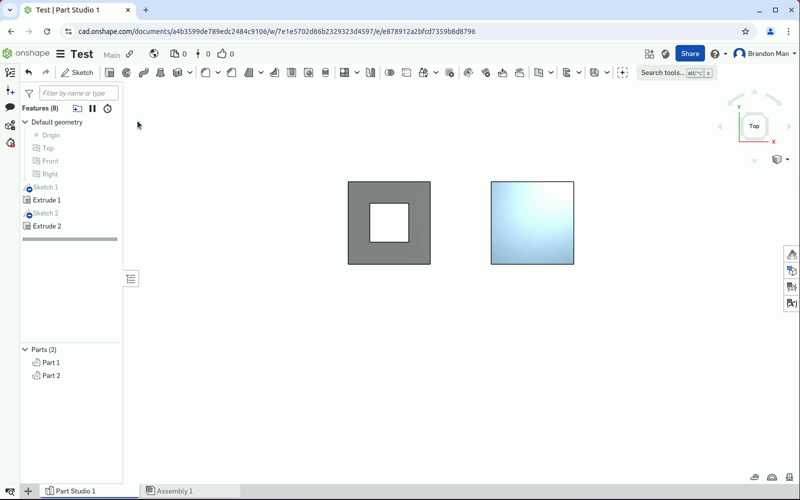
mouse_move(73, 189)
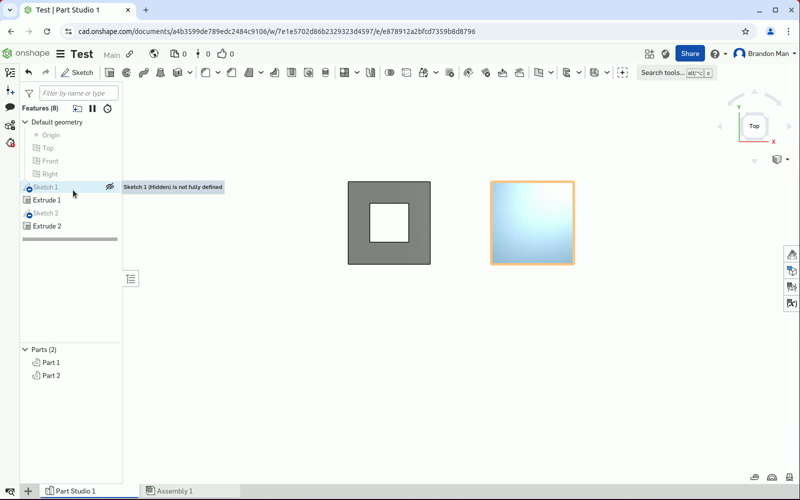
click(73, 189)
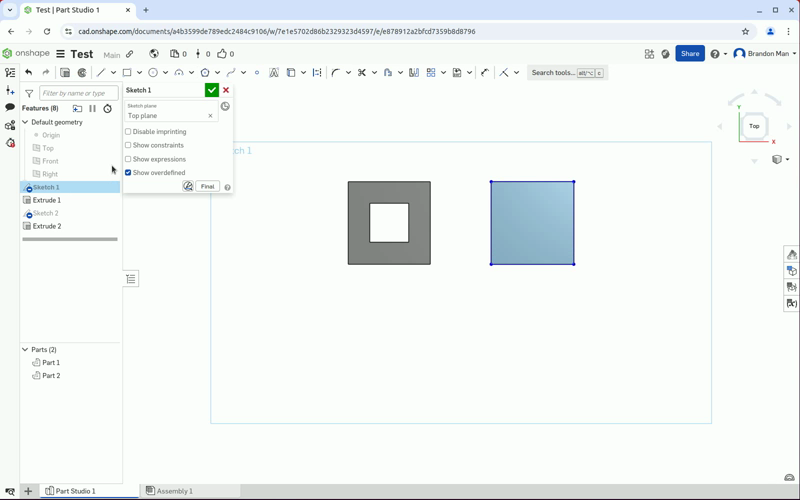
mouse_move(229, 92)
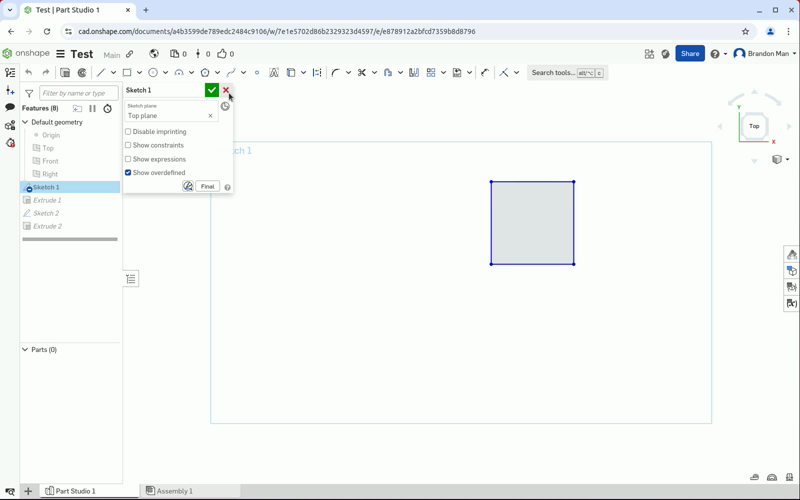
click(229, 92)
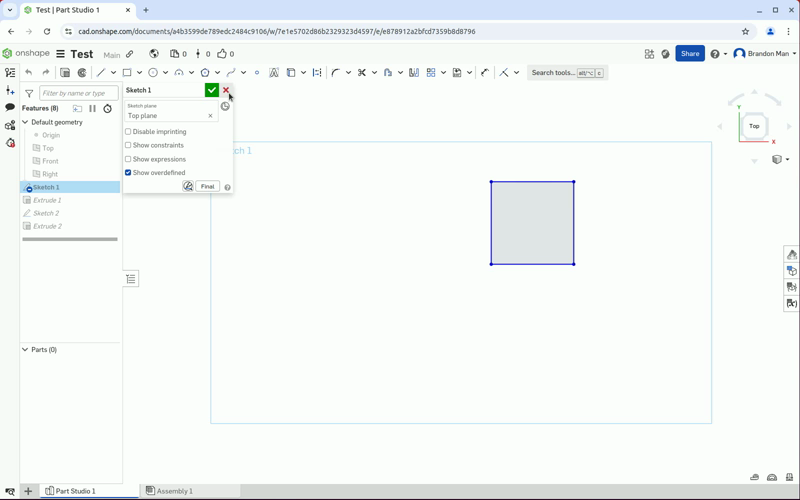
key(shift+s)
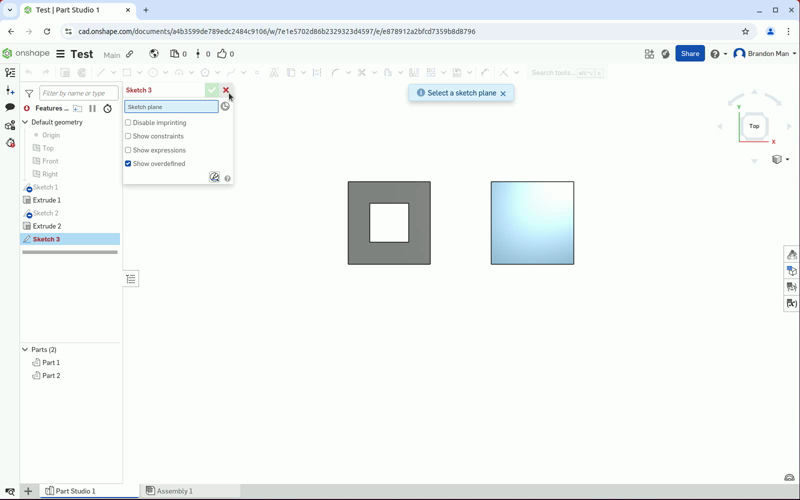
mouse_move(73, 150)
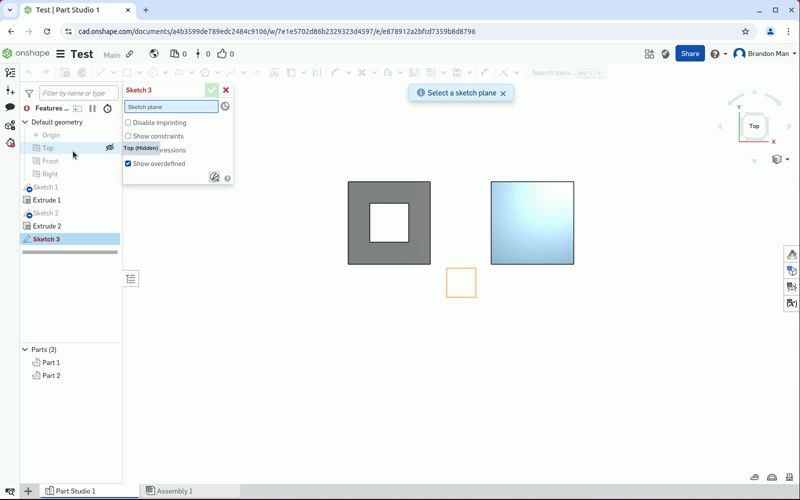
click(73, 150)
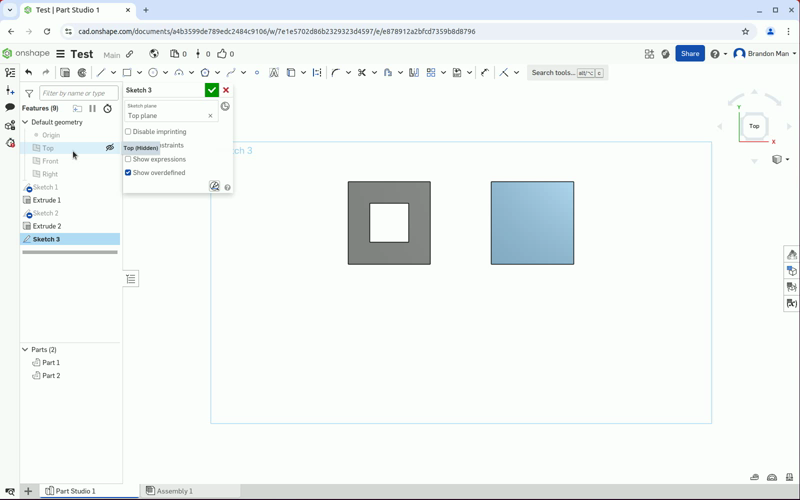
mouse_move(73, 352)
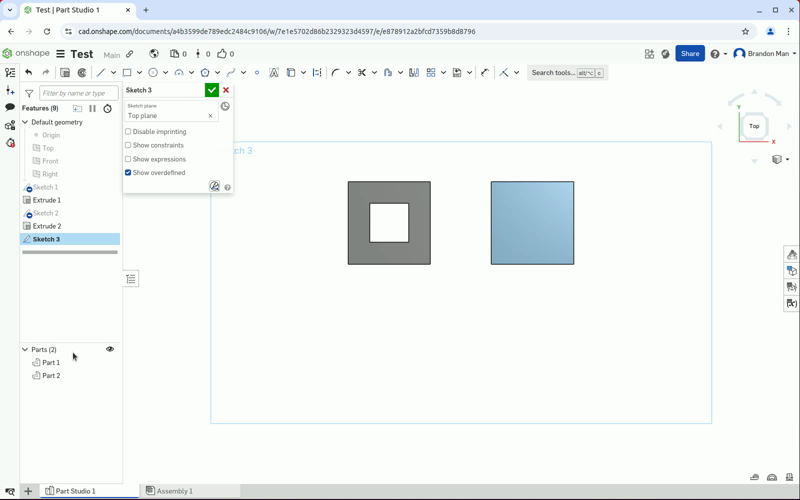
key(y)
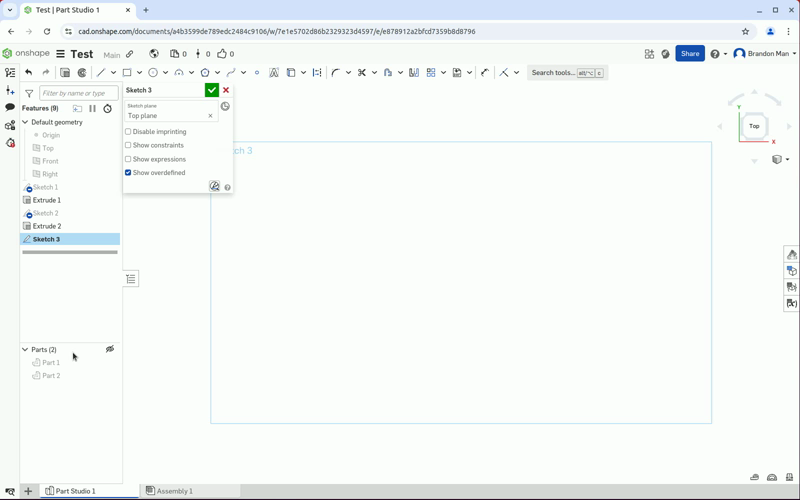
key(l)
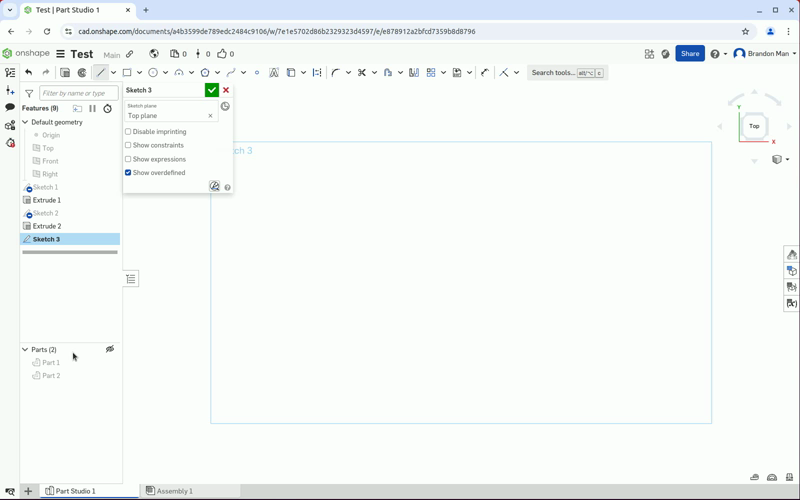
key_down(shift)
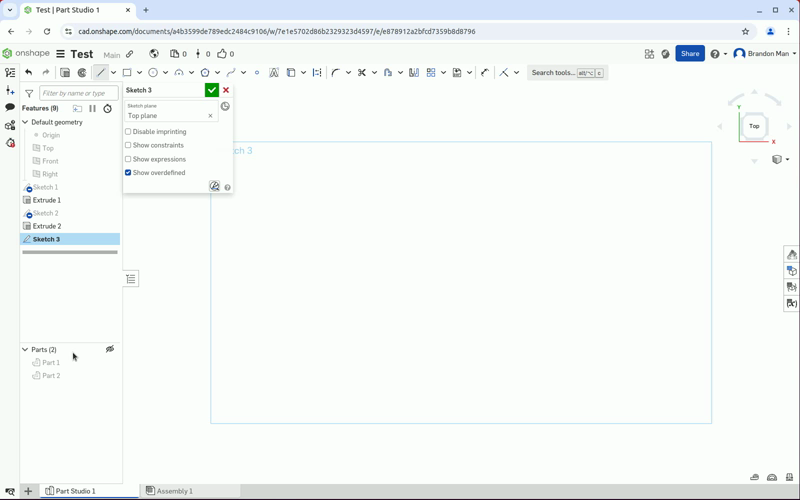
mouse_move(369, 243)
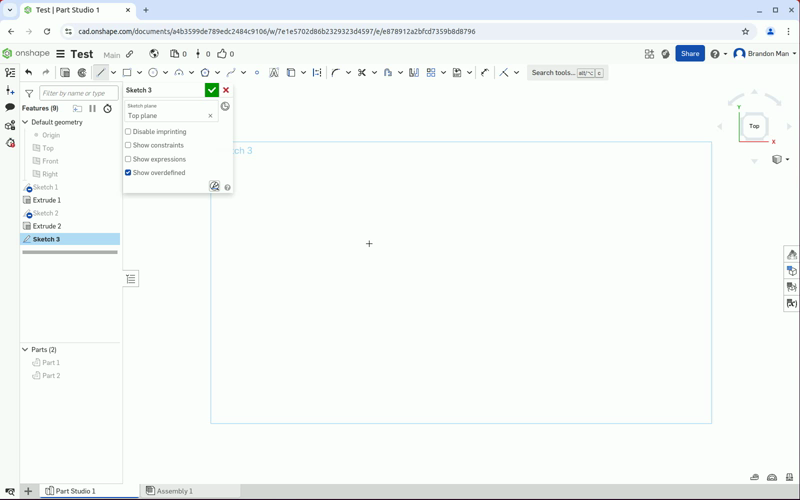
click(369, 243)
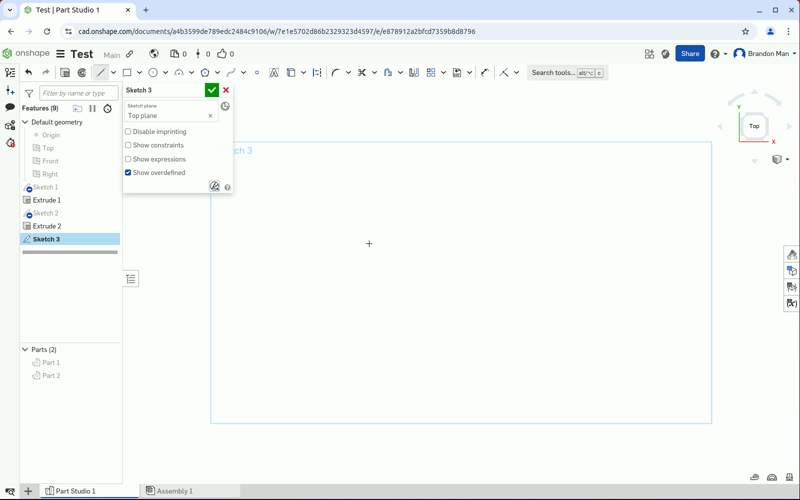
key_up(shift)
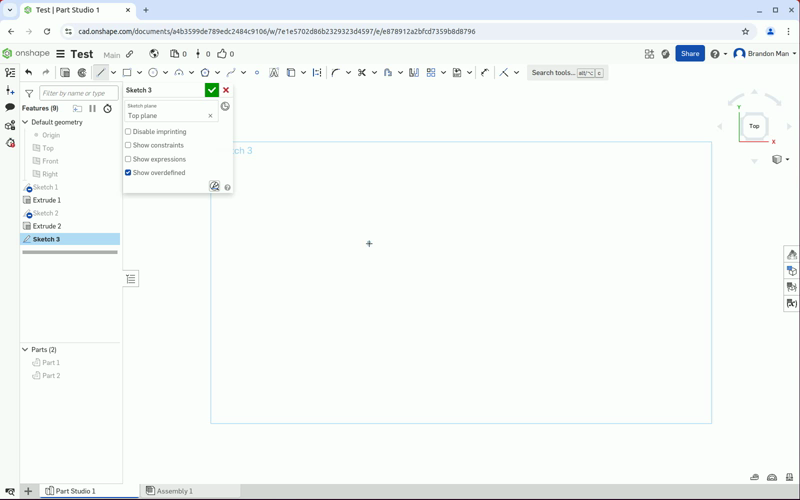
key_down(shift)
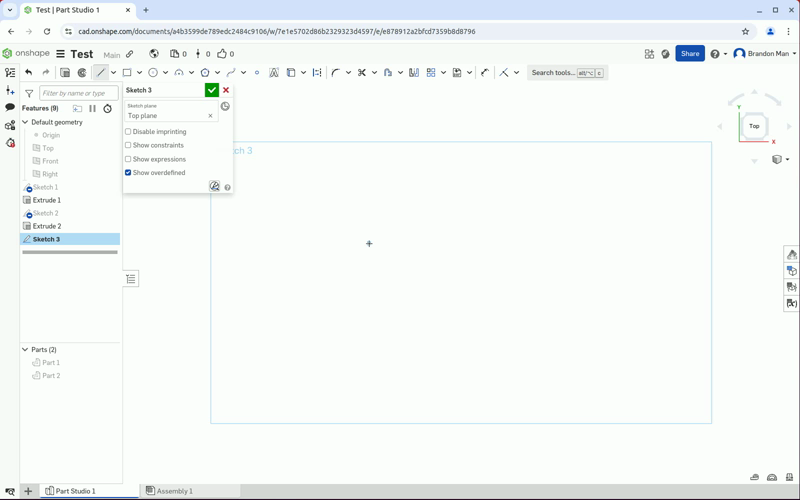
mouse_move(399, 243)
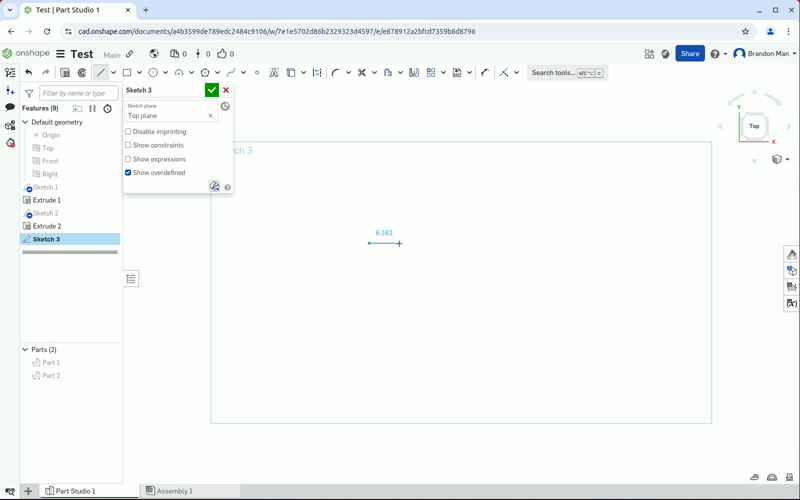
mouse_move(408, 243)
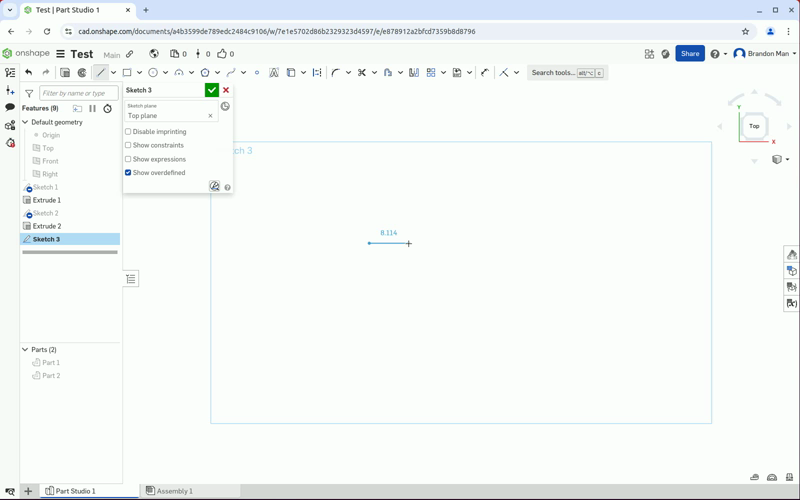
click(408, 243)
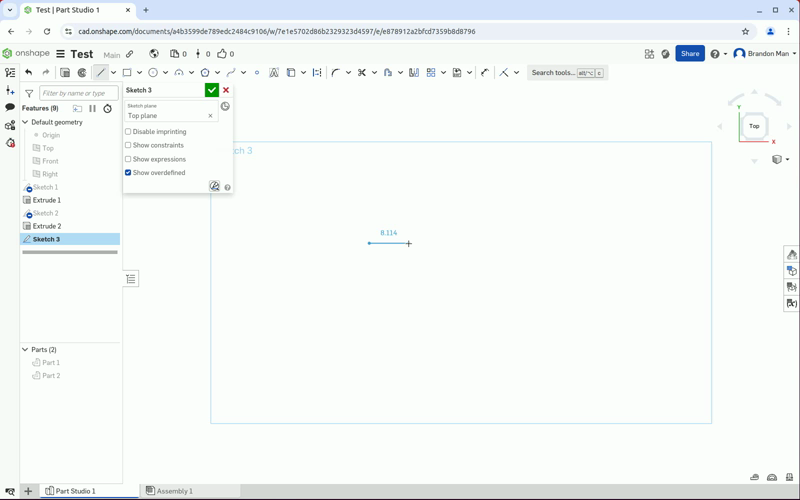
key_up(shift)
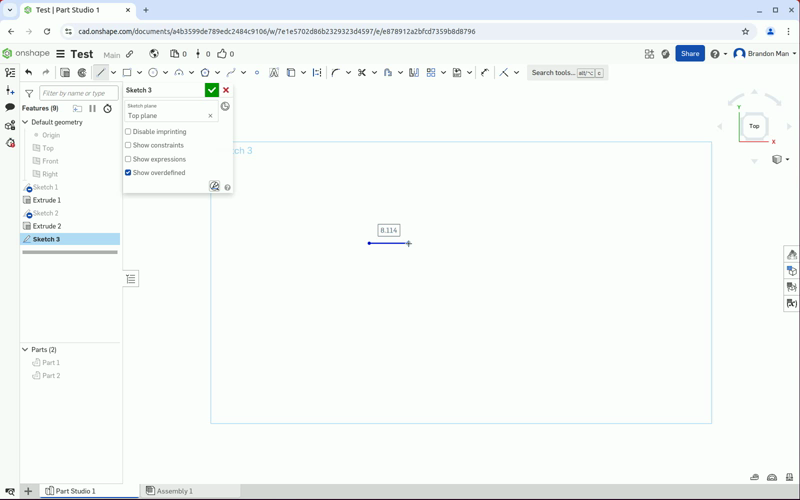
key_down(shift)
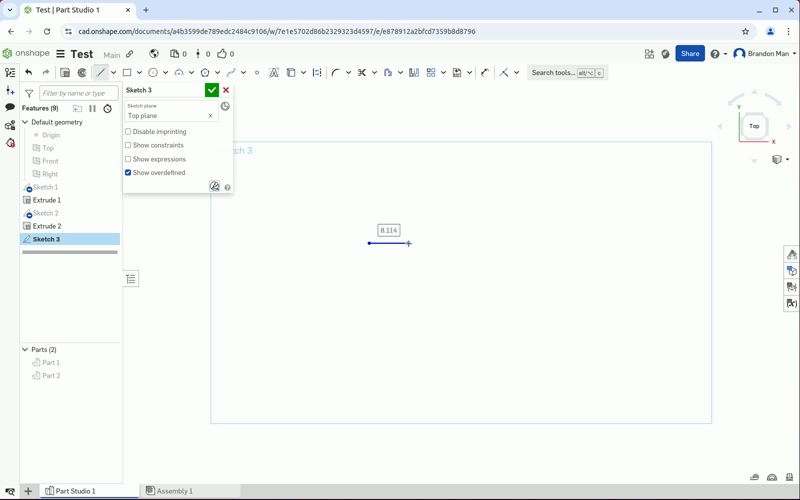
mouse_move(438, 243)
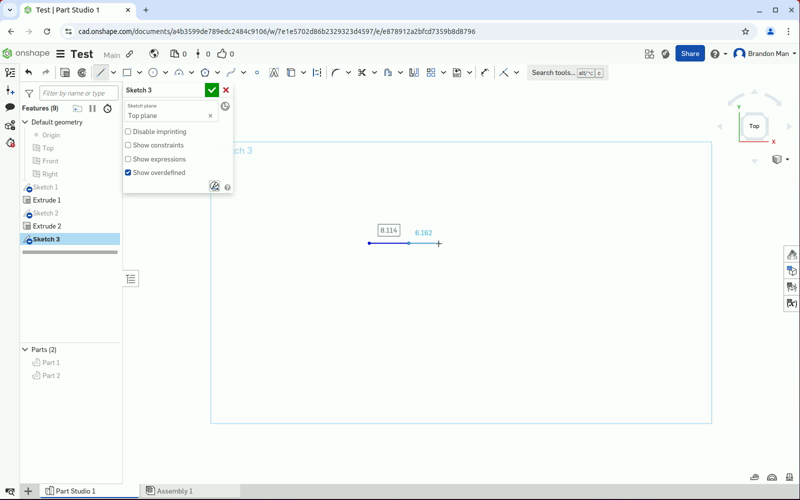
mouse_move(408, 203)
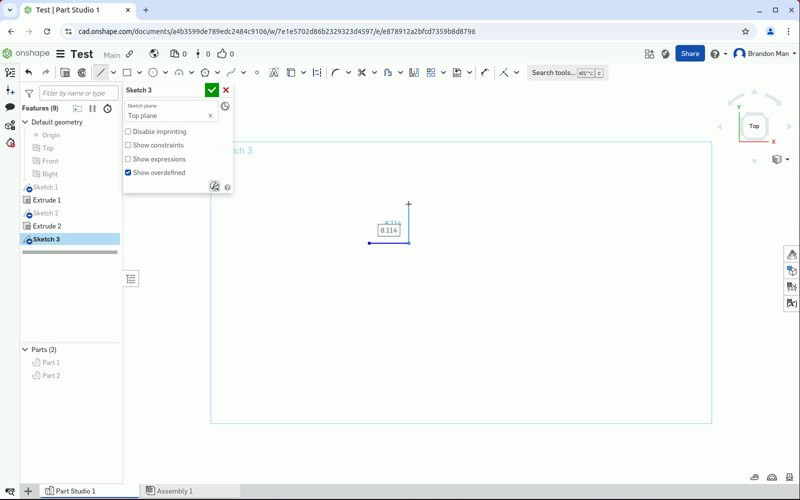
click(408, 203)
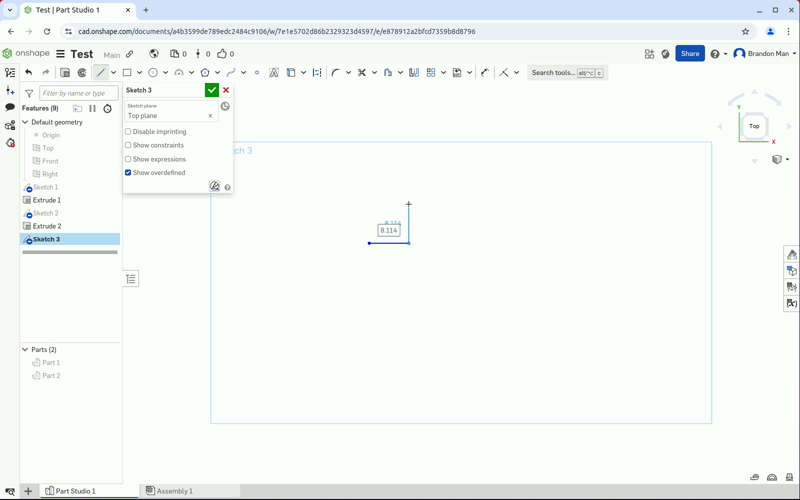
key_up(shift)
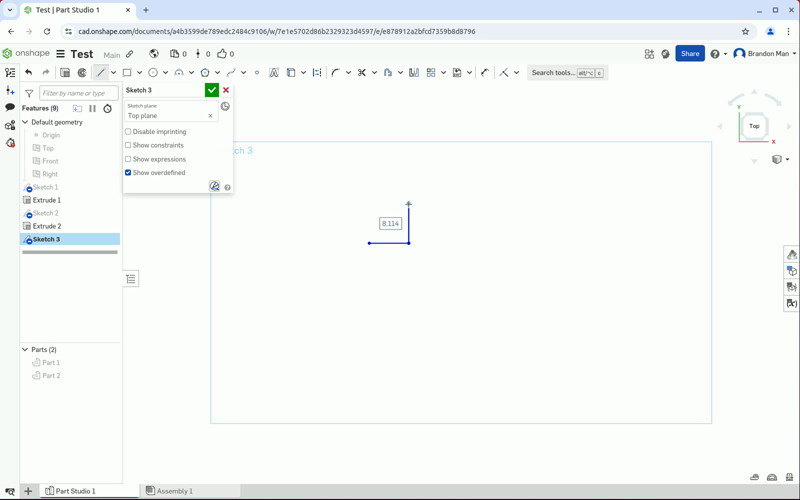
key_down(shift)
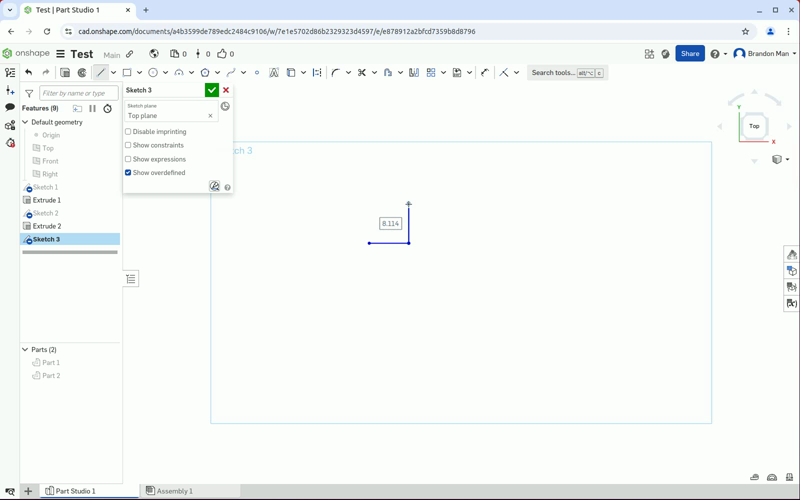
mouse_move(438, 203)
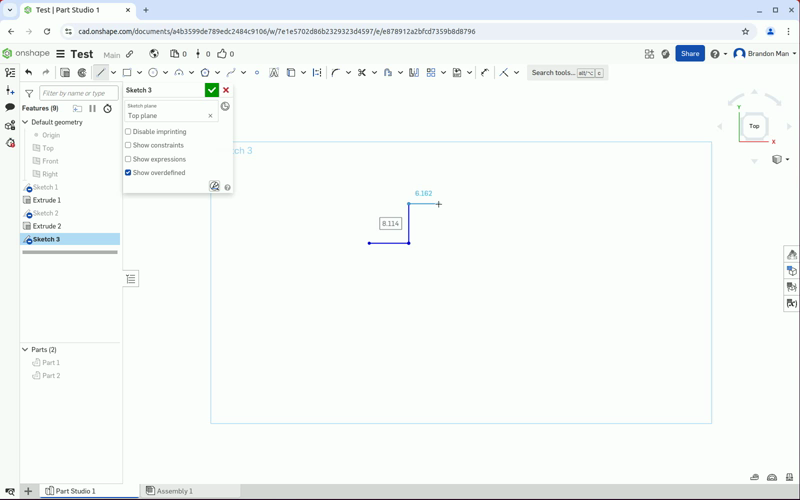
mouse_move(369, 203)
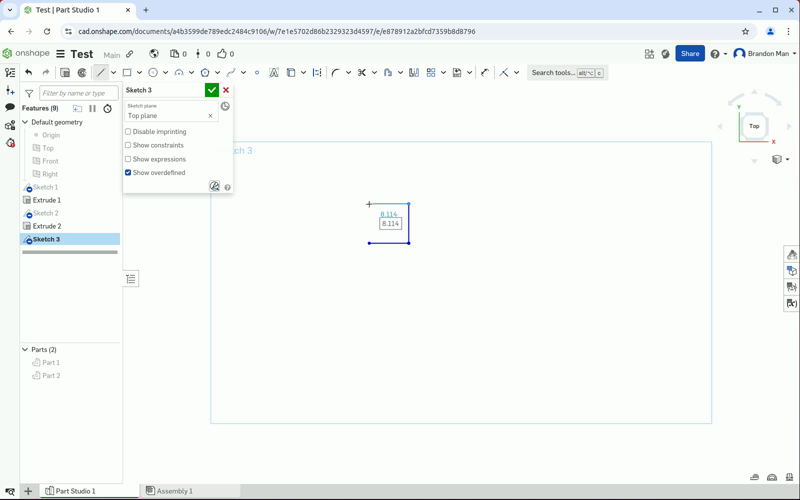
click(369, 203)
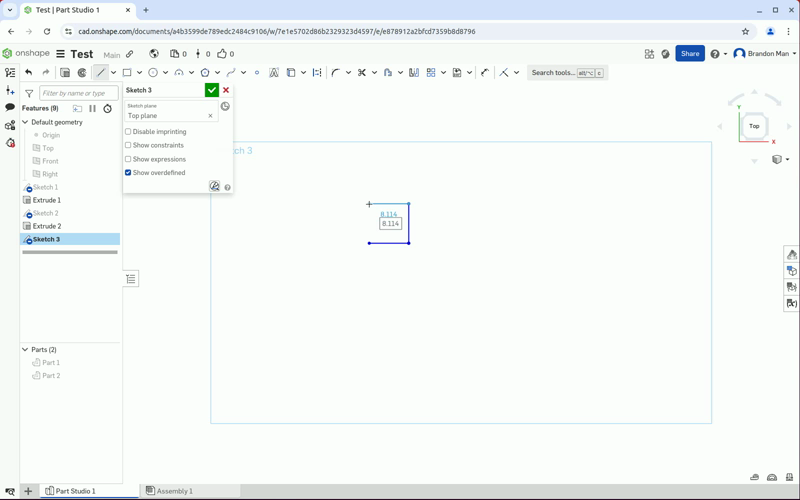
key_up(shift)
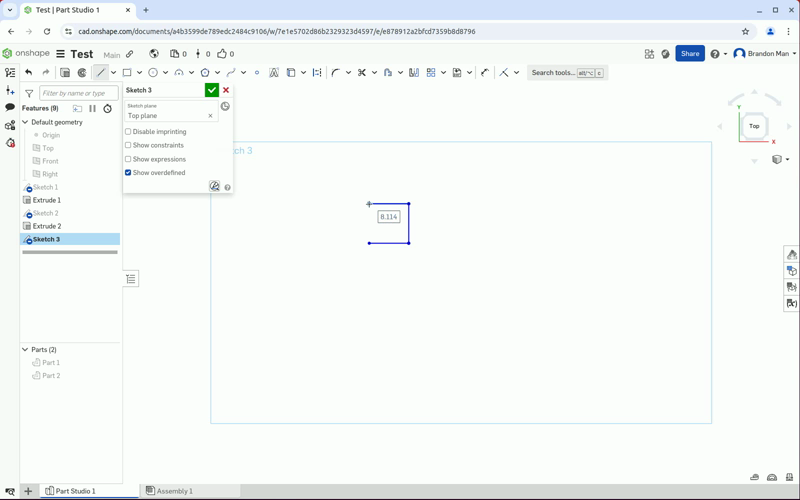
mouse_move(399, 203)
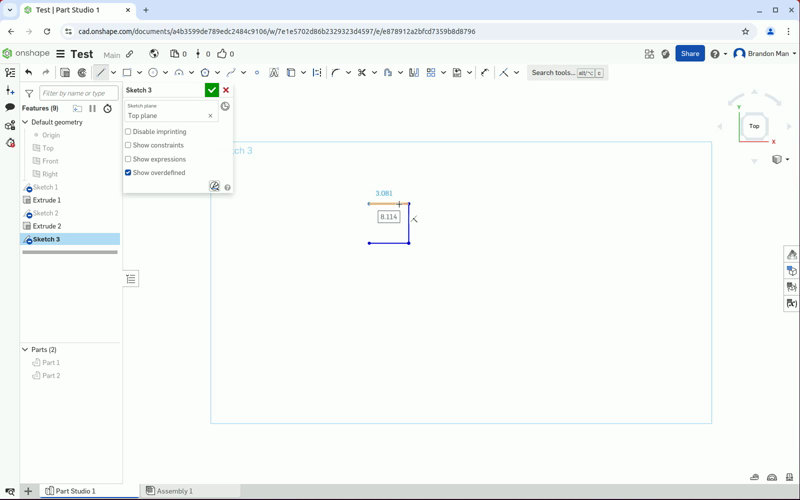
key_down(shift)
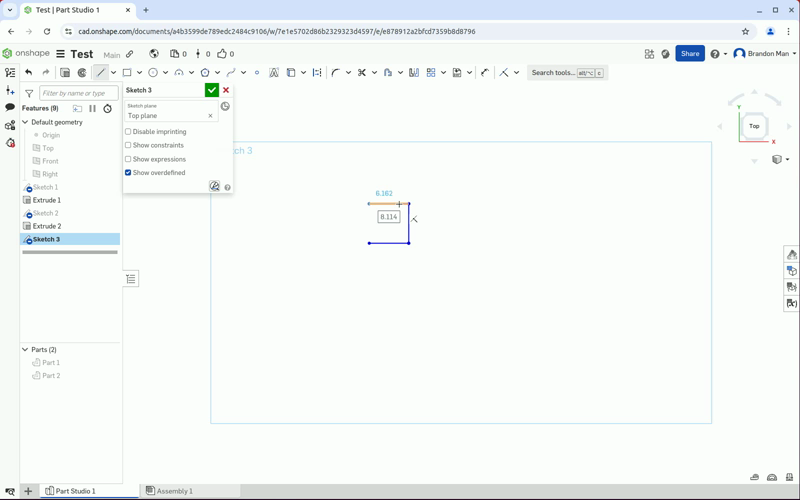
mouse_move(369, 243)
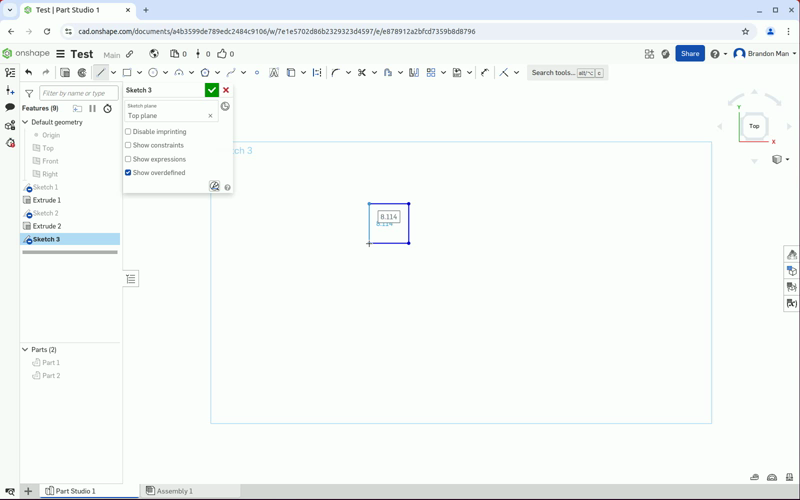
key_up(shift)
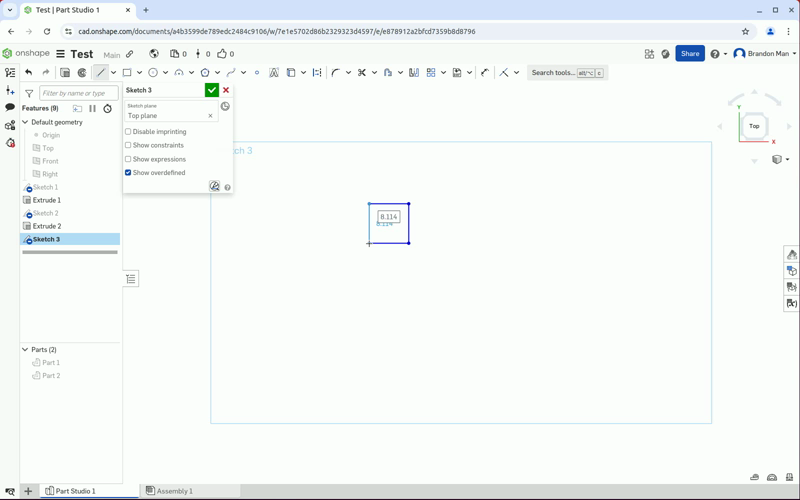
click(369, 243)
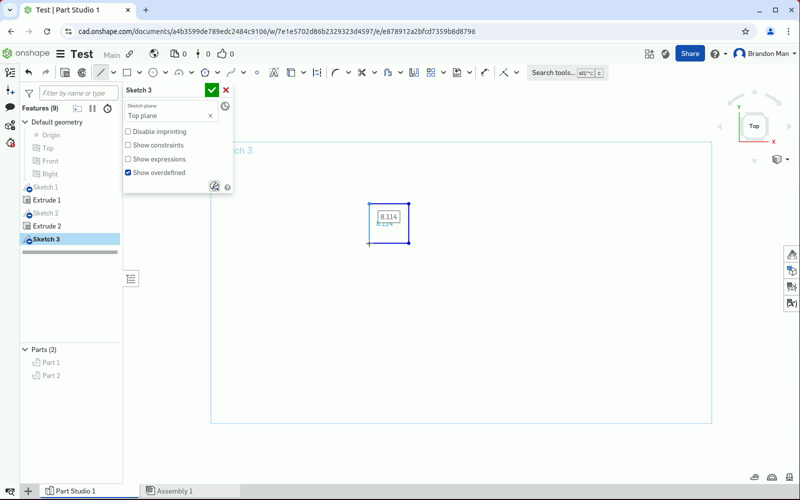
key(esc)
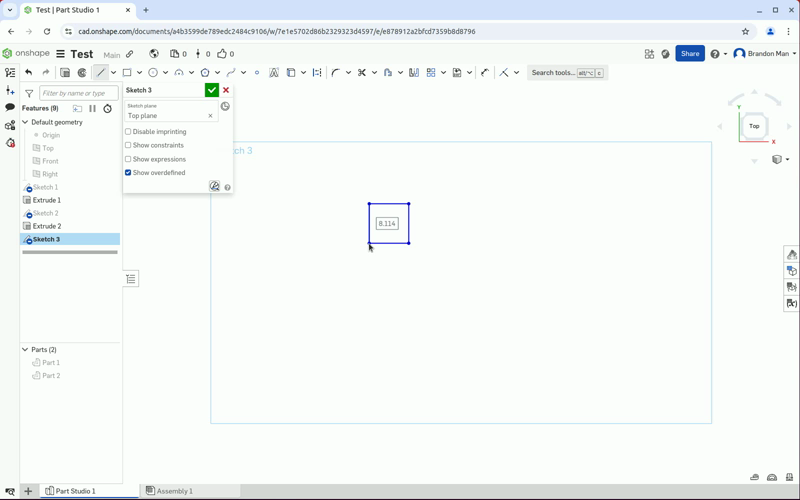
mouse_move(395, 235)
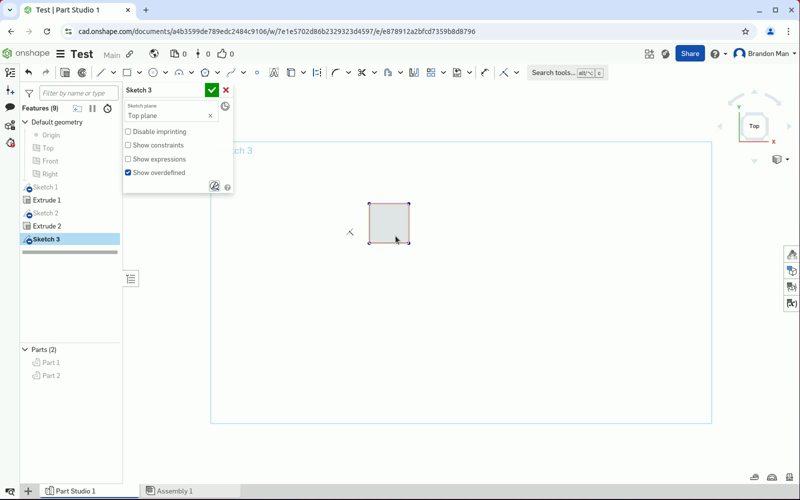
scroll(6)
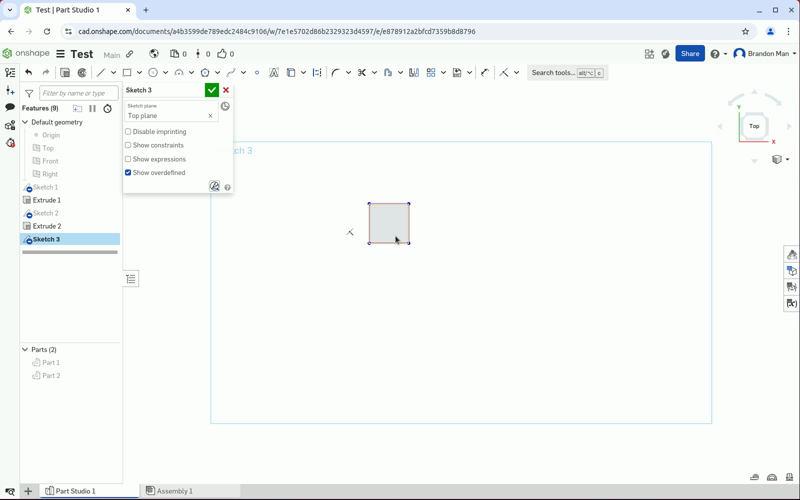
scroll(6)
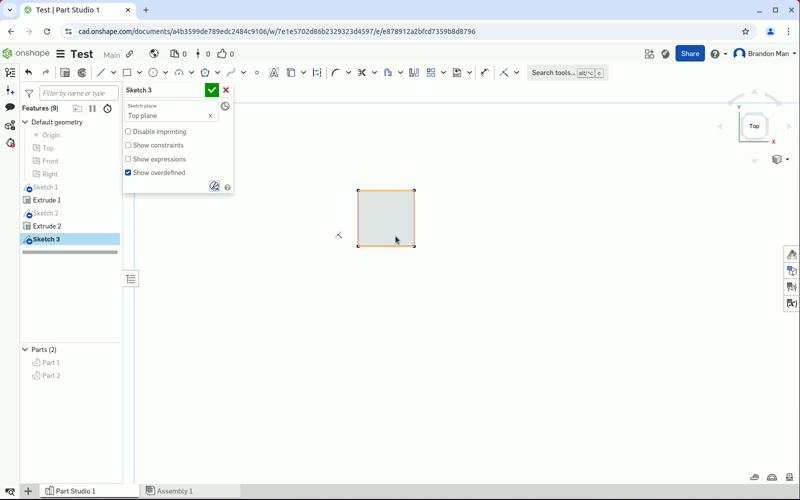
scroll(6)
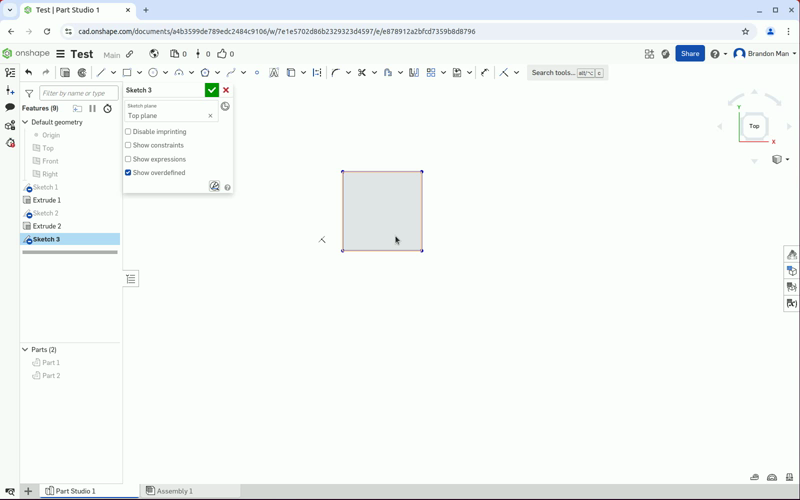
scroll(6)
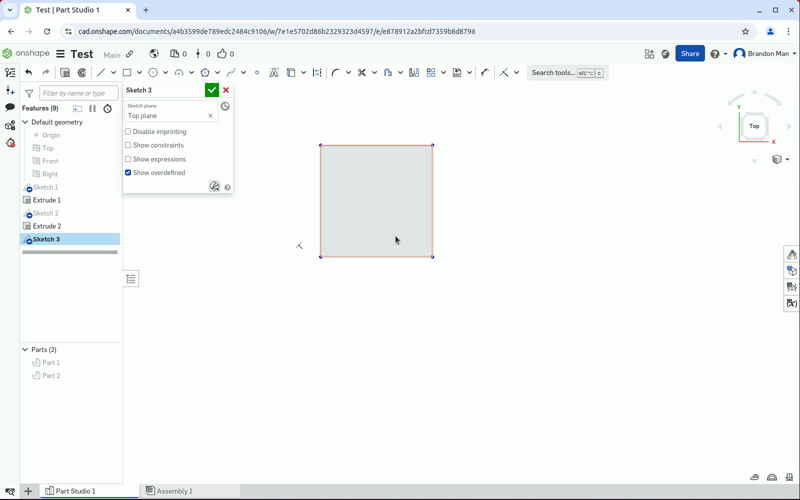
scroll(6)
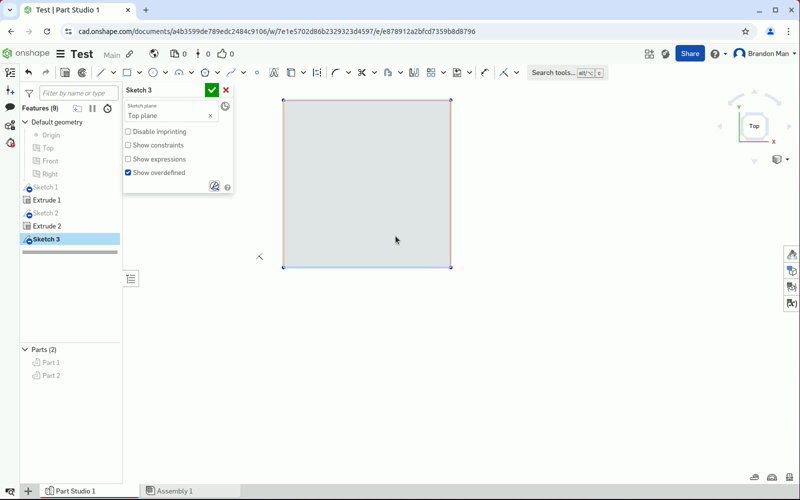
scroll(6)
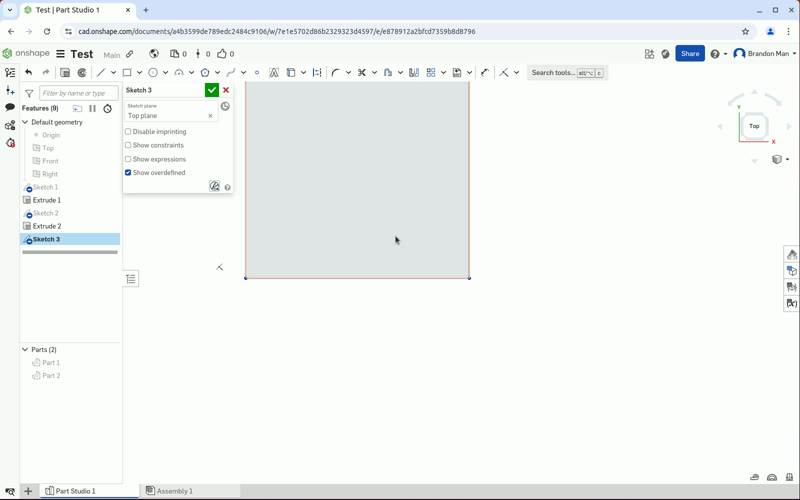
scroll(6)
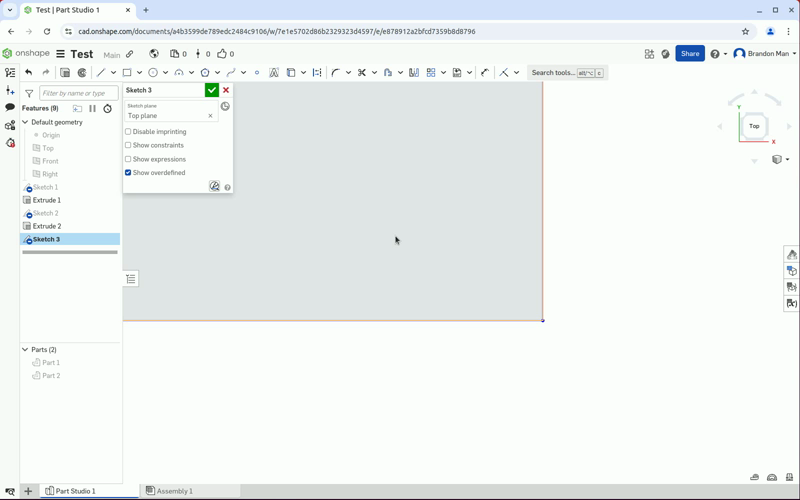
click(395, 235)
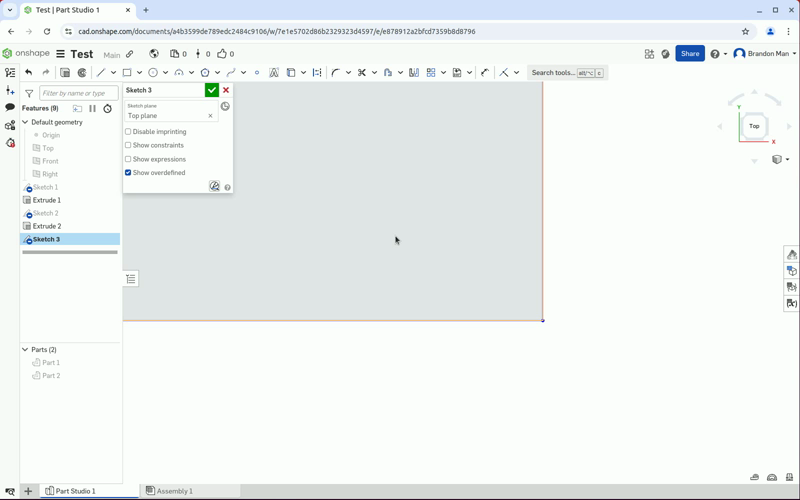
scroll(-6)
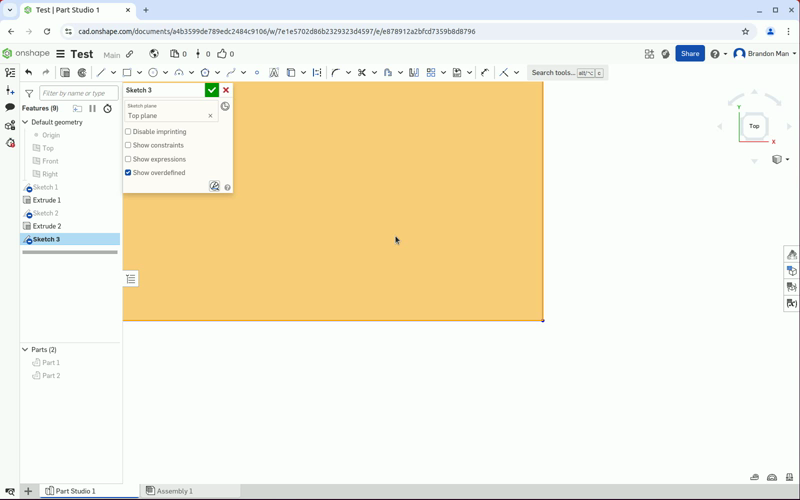
scroll(-6)
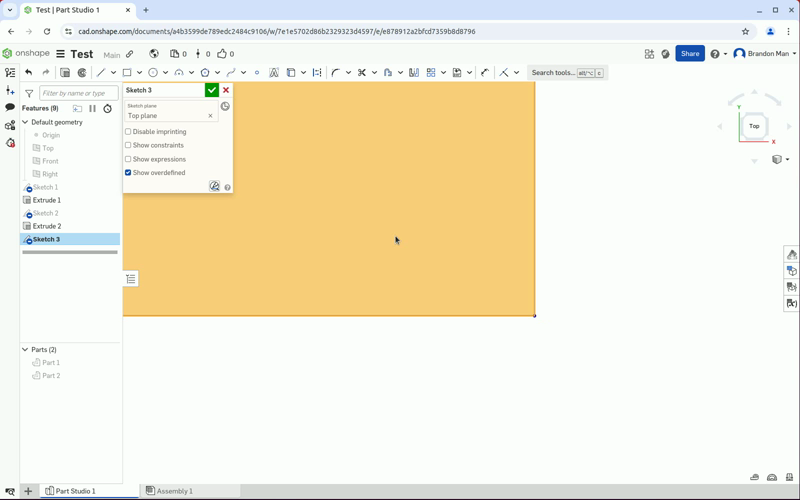
scroll(-6)
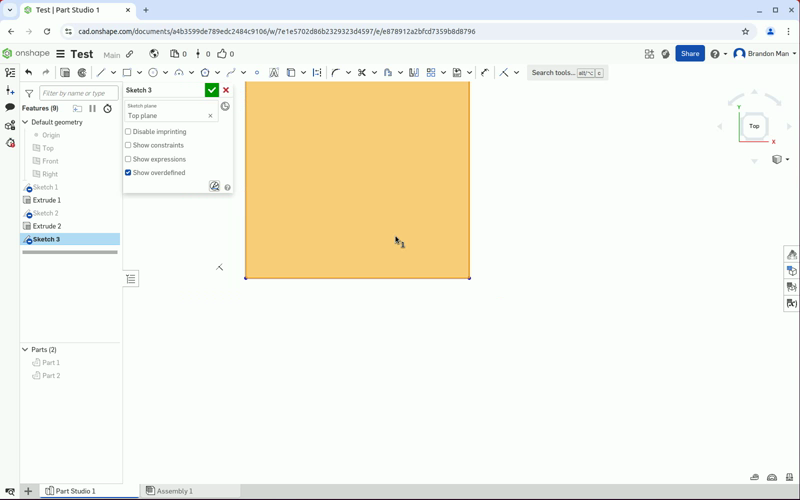
scroll(-6)
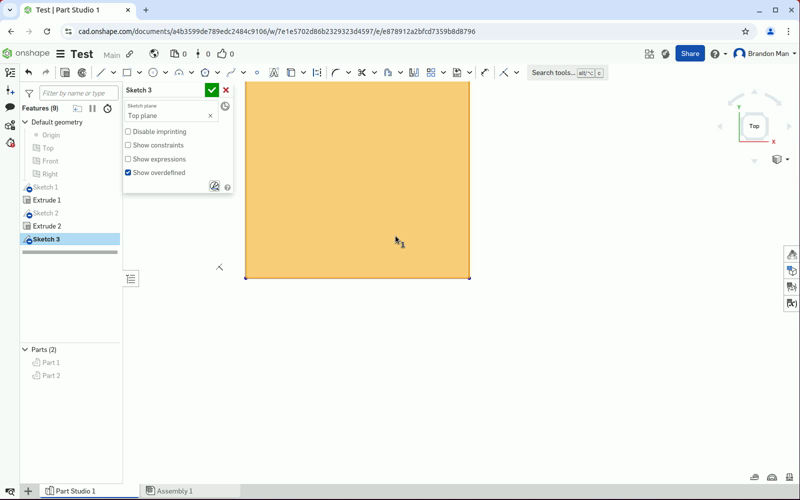
scroll(-6)
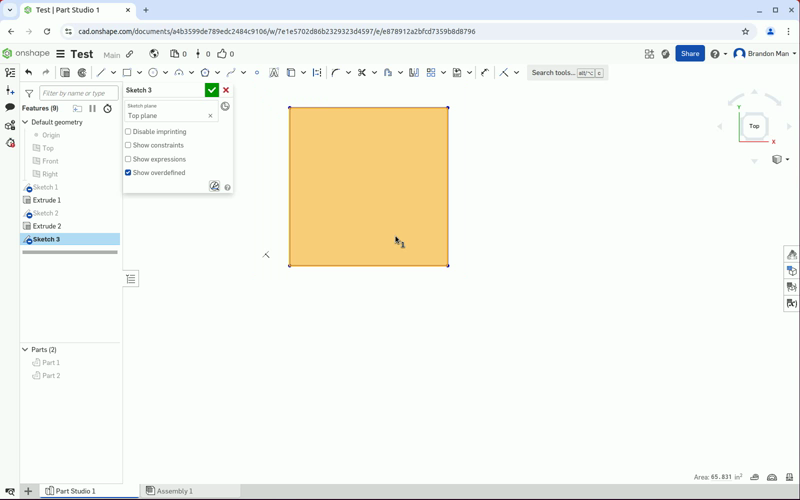
scroll(-6)
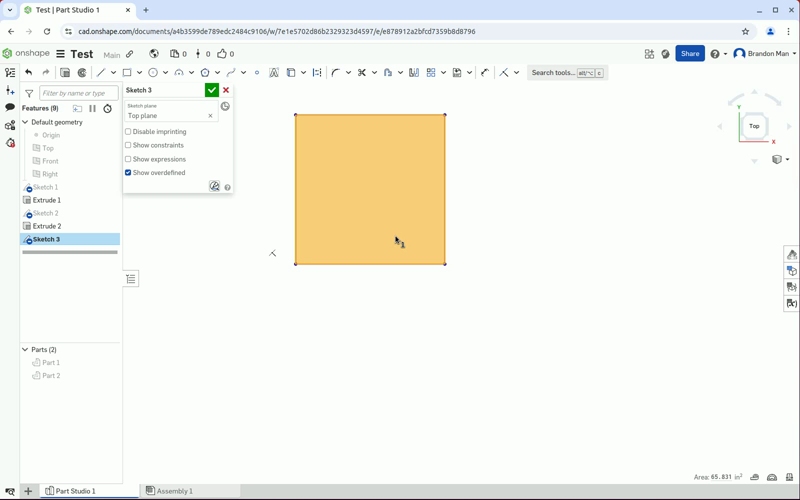
scroll(-6)
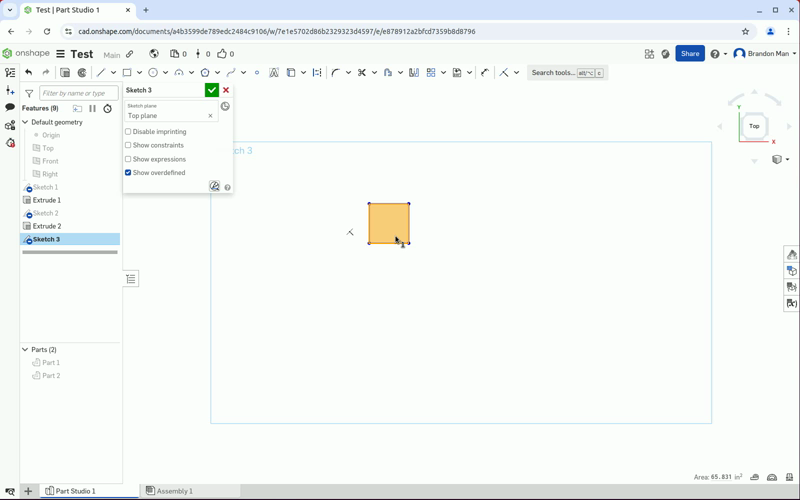
mouse_move(73, 352)
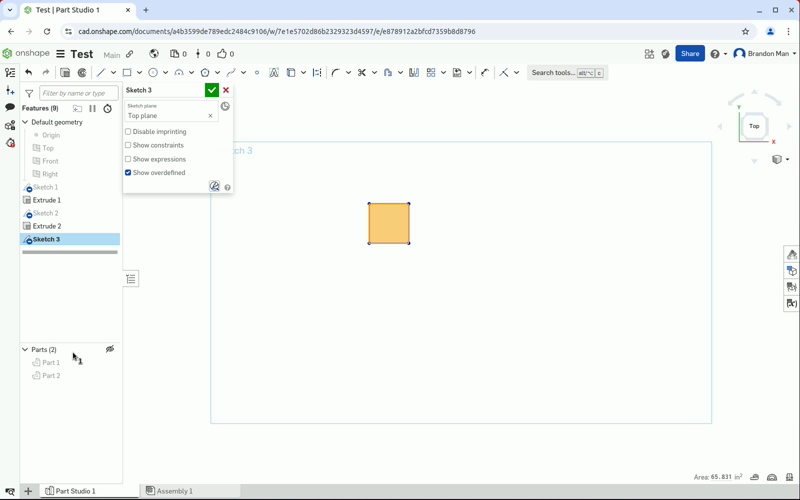
key(shift+y)
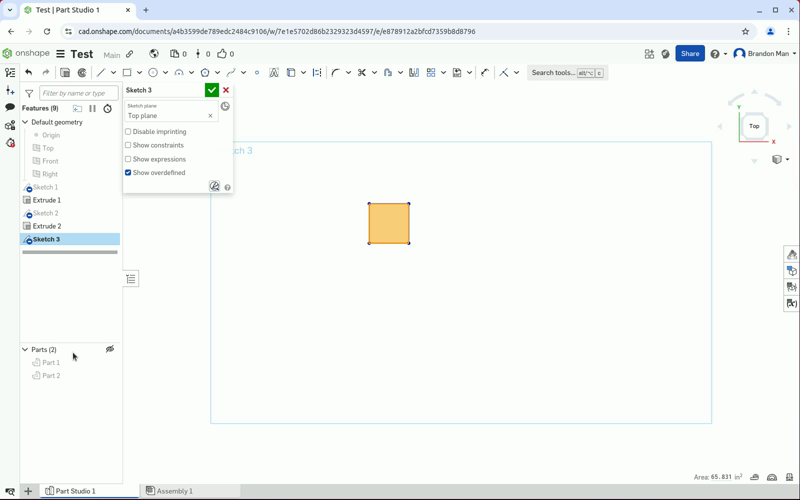
key(shift+e)
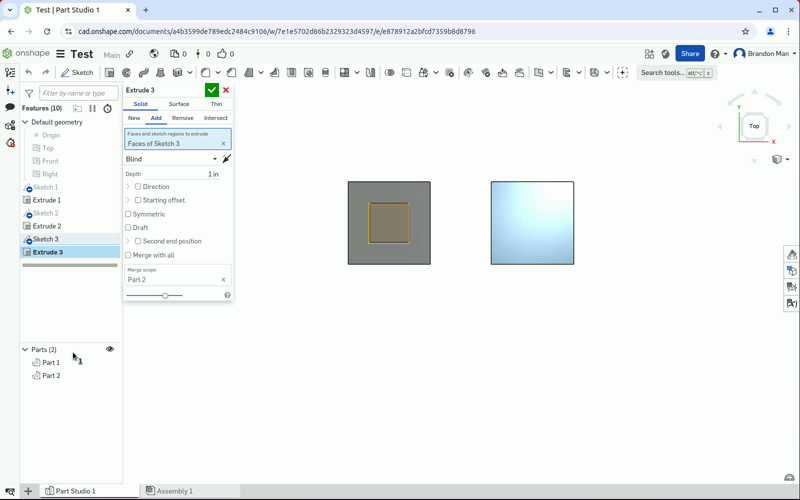
mouse_move(143, 106)
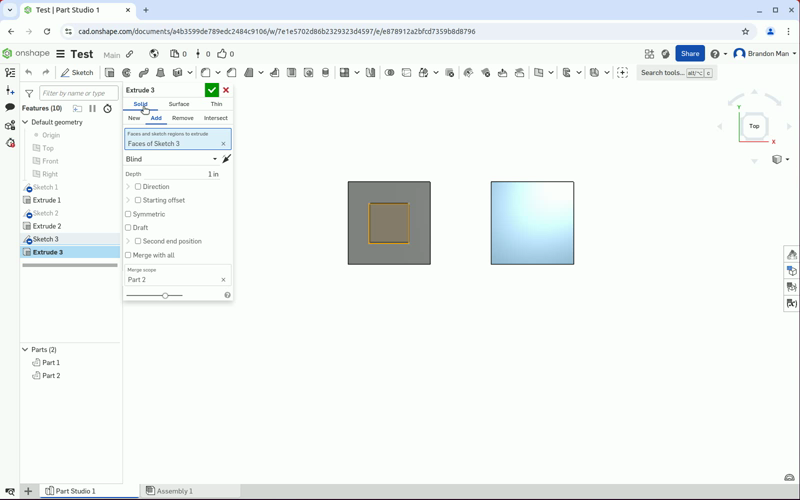
click(143, 106)
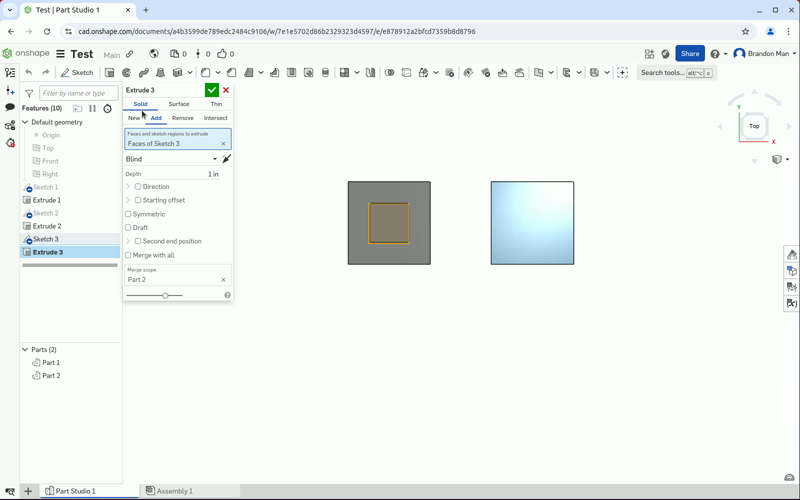
mouse_move(137, 120)
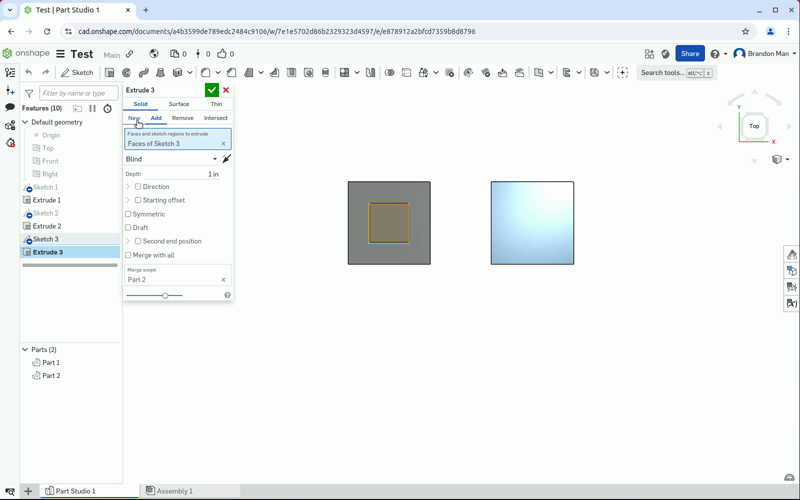
click(137, 120)
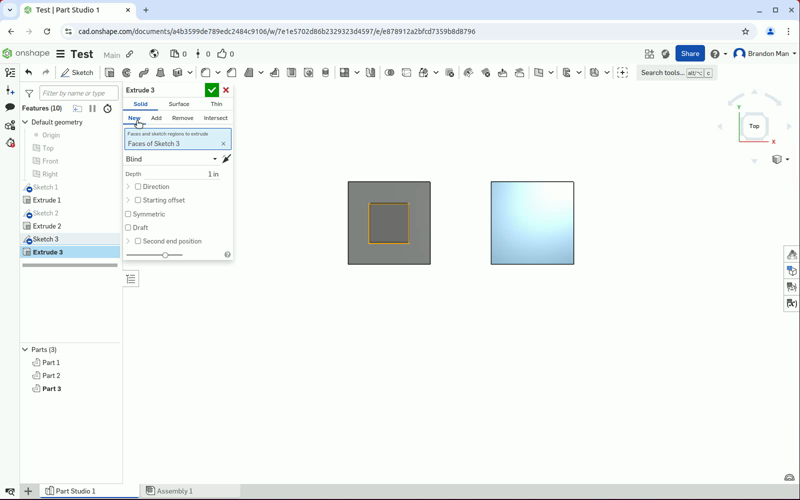
key(tab, 4)
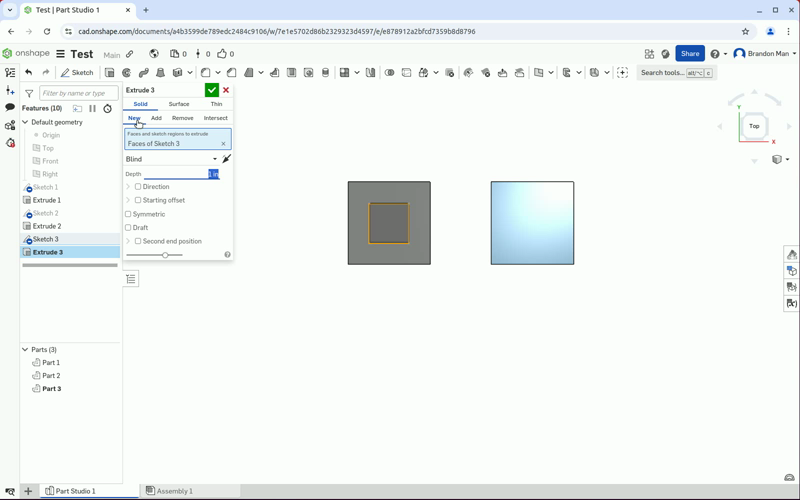
text(15.887)
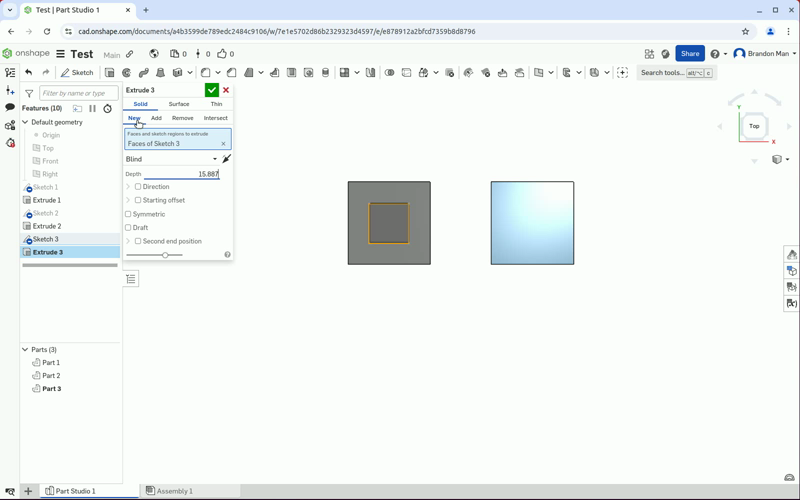
key(enter)
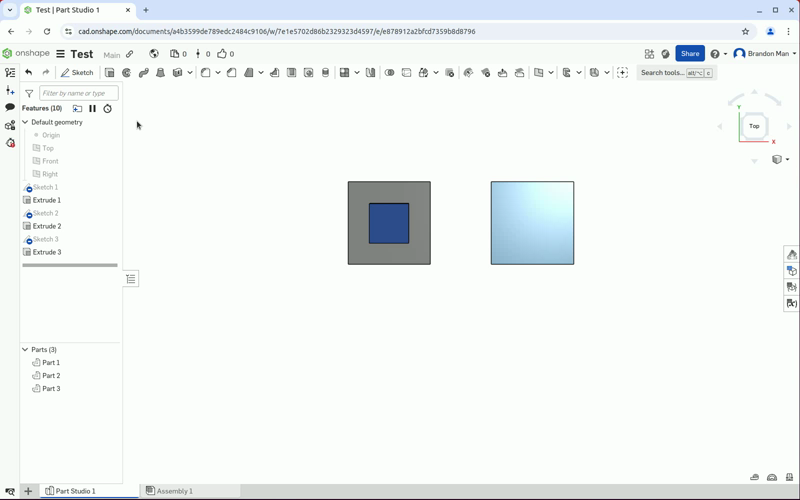
key(shift+h)
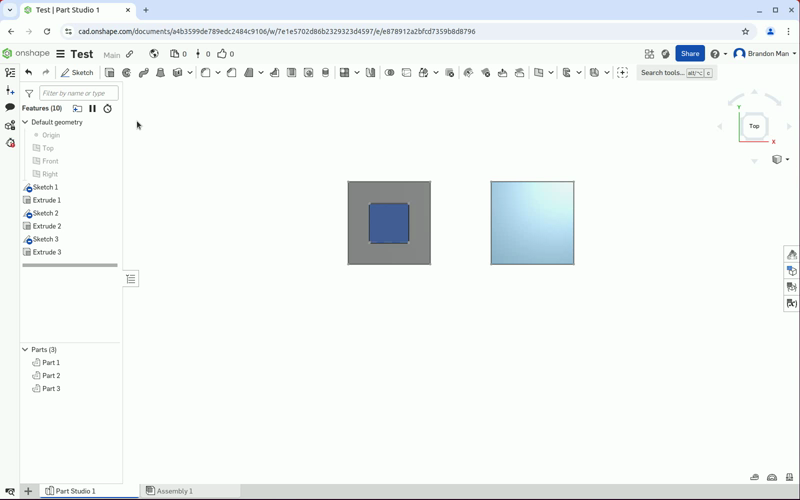
key(shift+h)
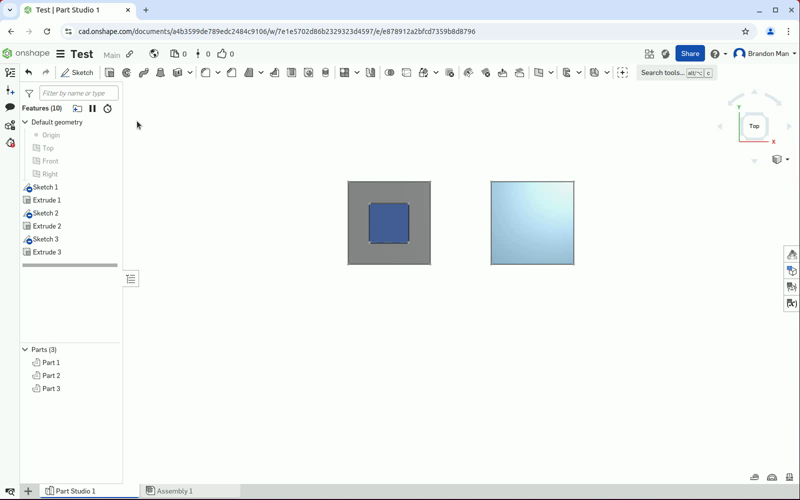
key(shift+7)
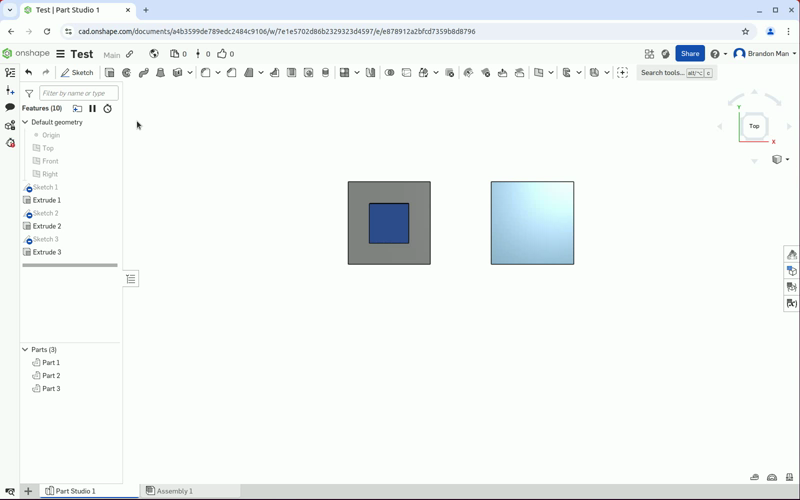
key(up, 3)
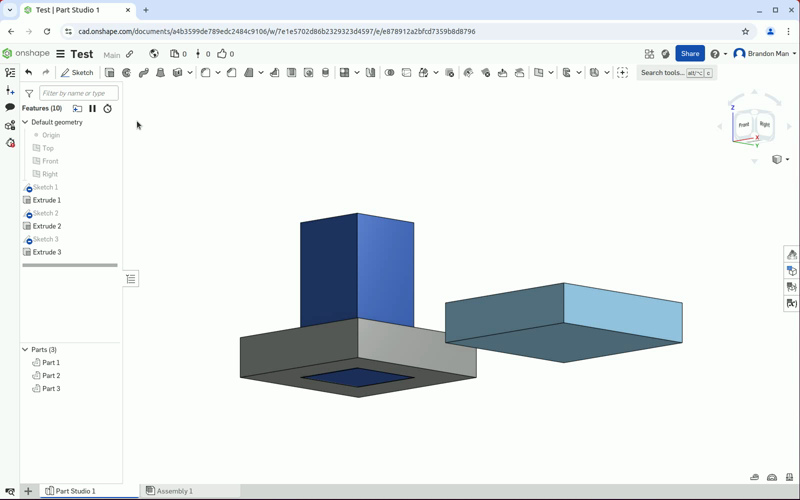
key(left, 3)
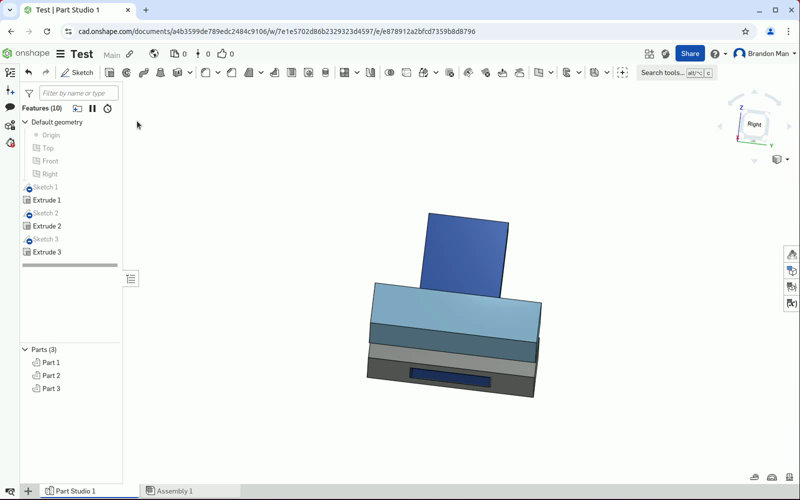
key(right, 3)
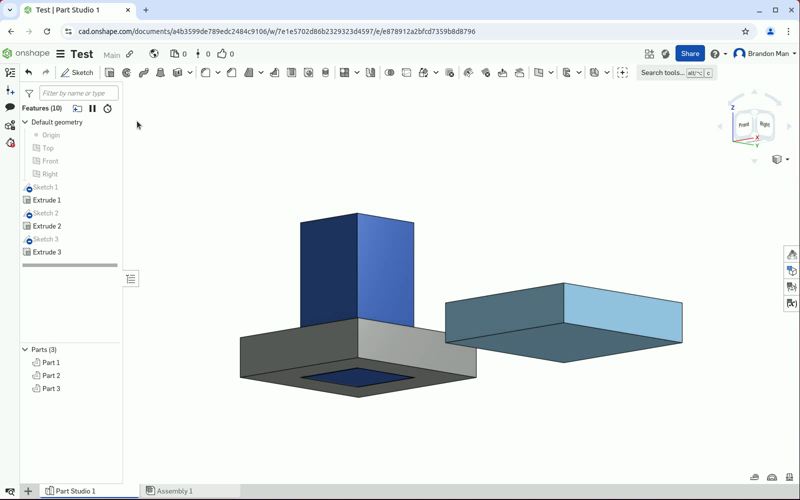
key(down, 3)
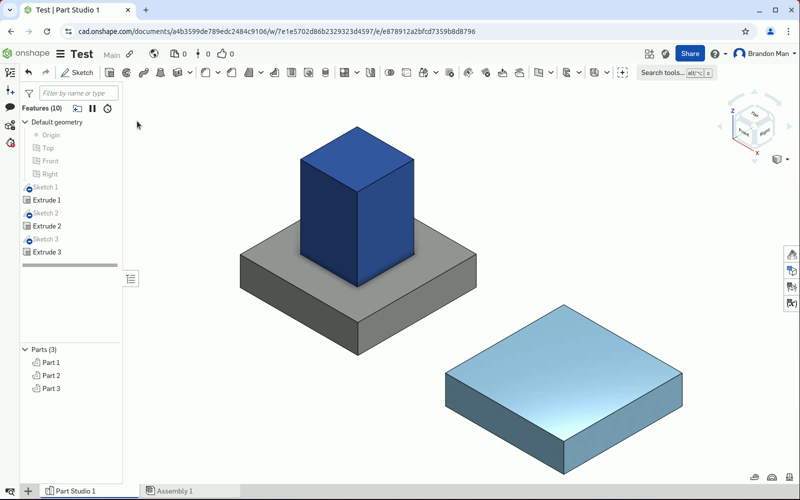
mouse_move(73, 189)
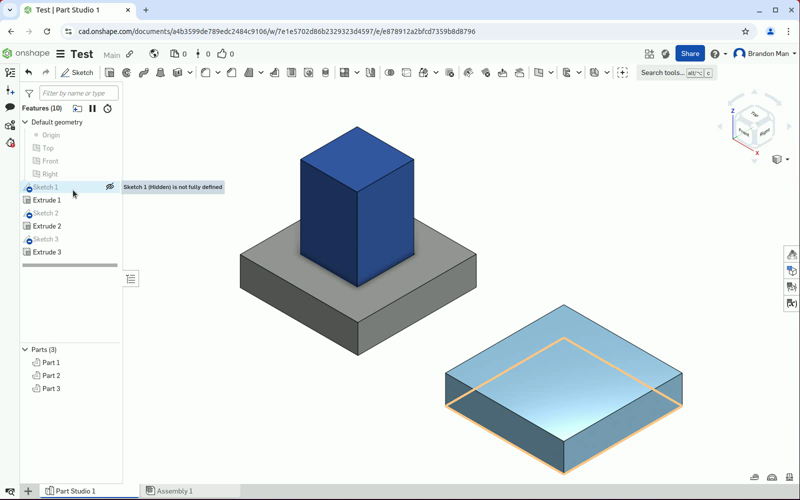
click(73, 189)